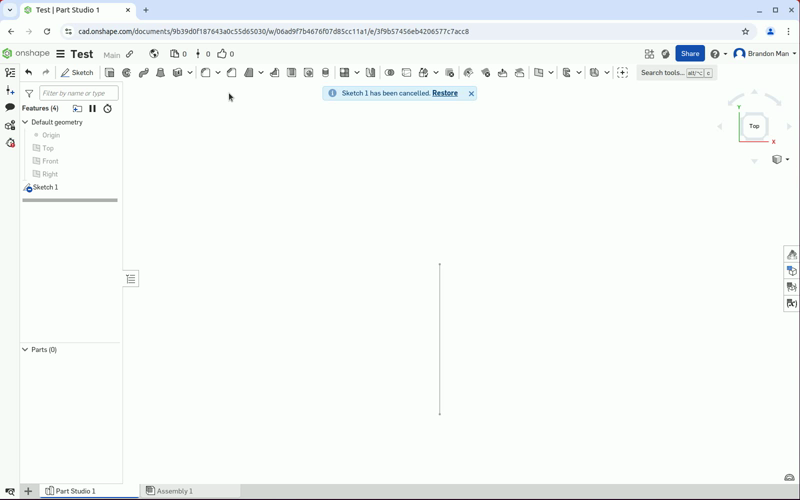
key(shift+h)
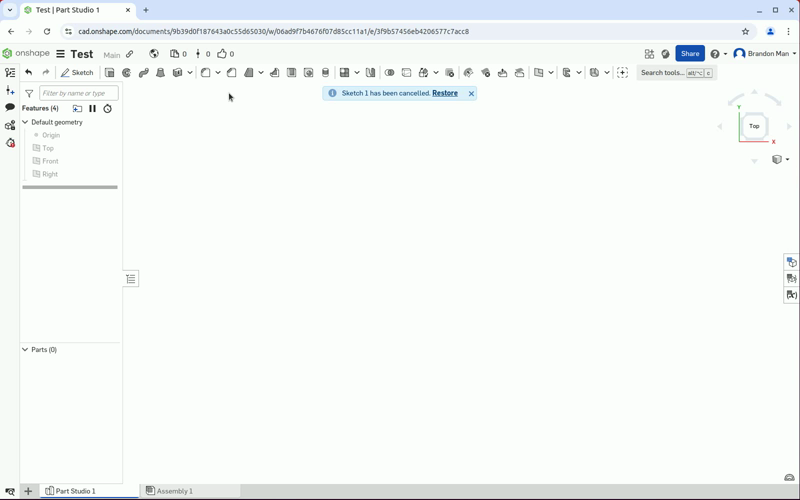
mouse_move(73, 352)
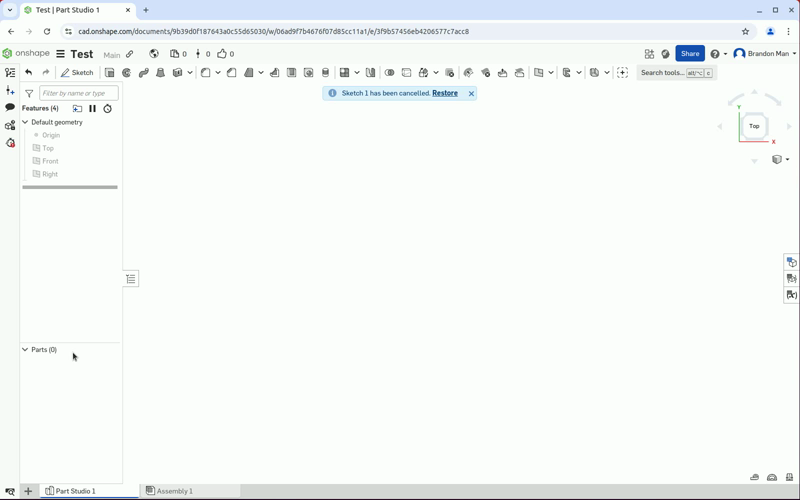
key(y)
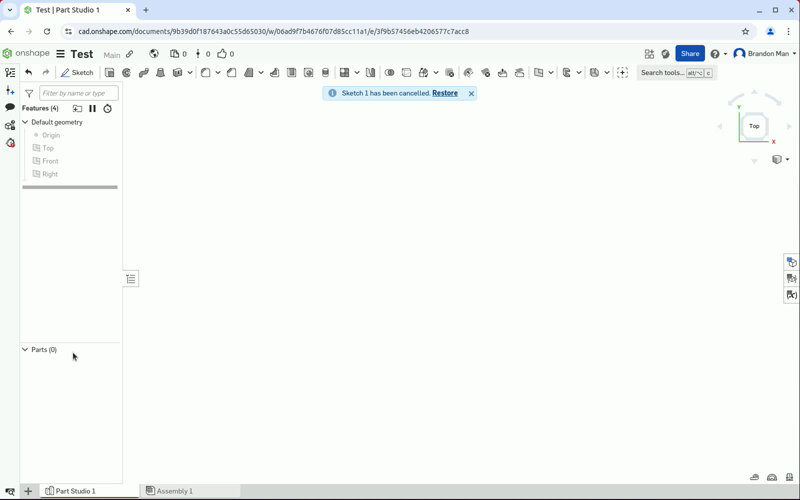
key(shift+p)
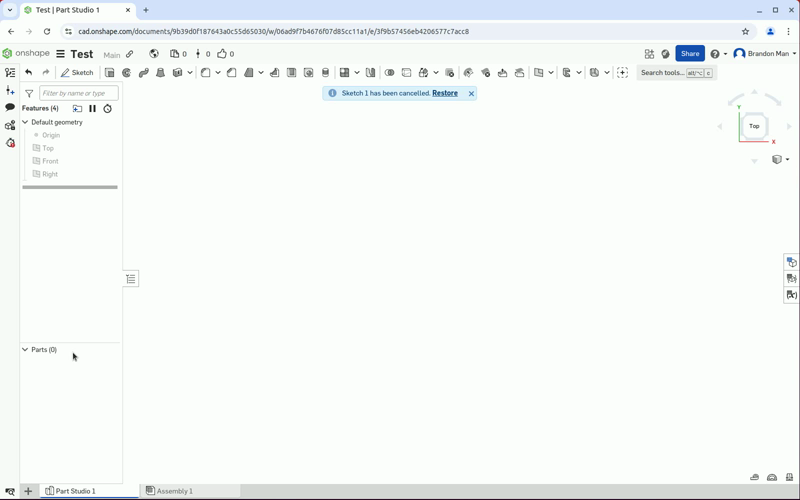
key(space)
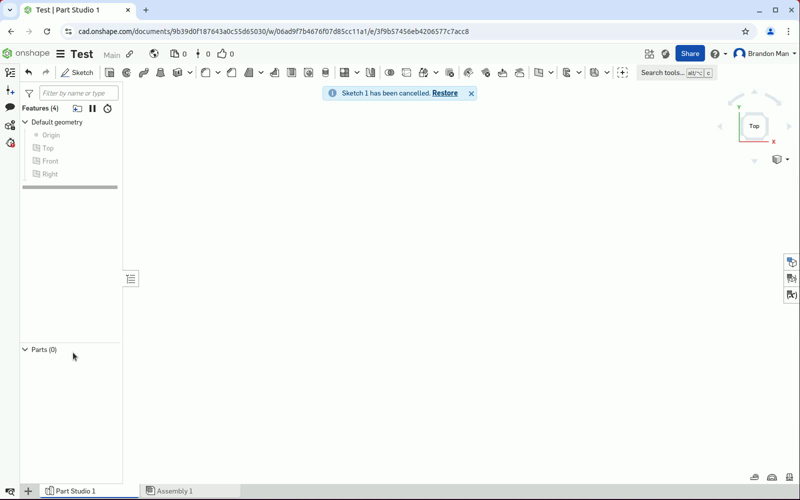
key_down(shift)
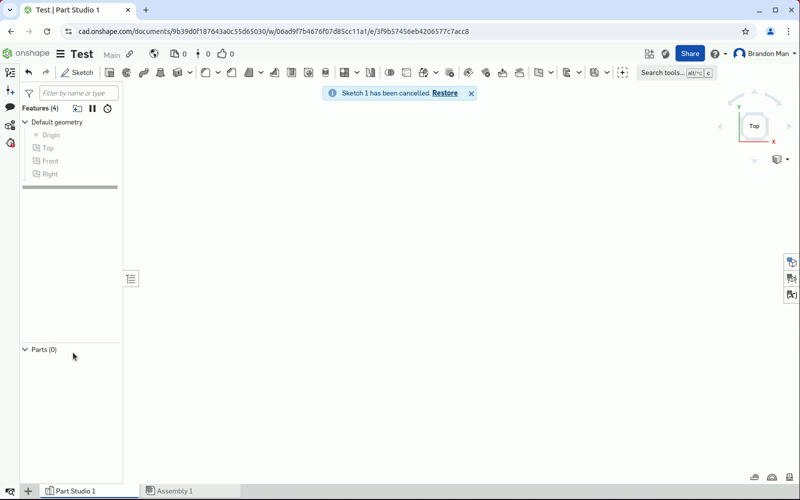
key(up)
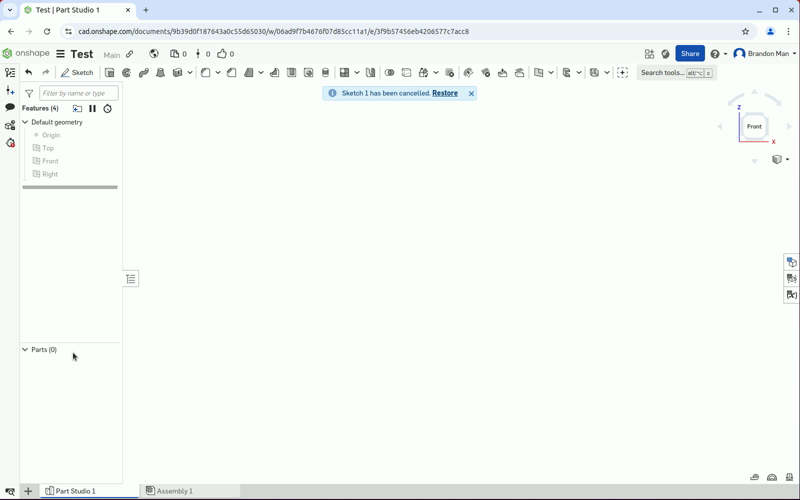
key_up(shift)
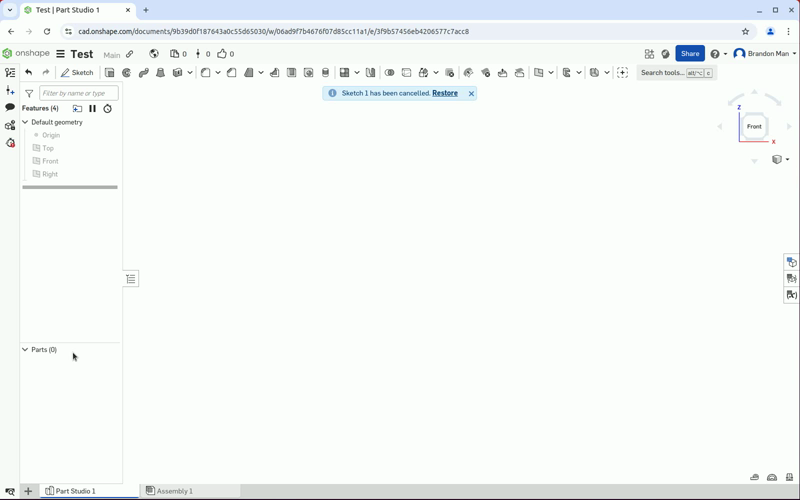
mouse_move(73, 352)
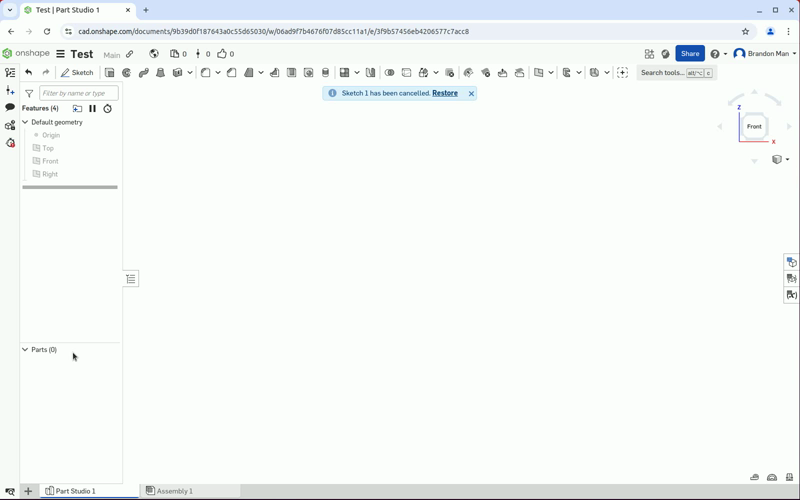
key(shift+y)
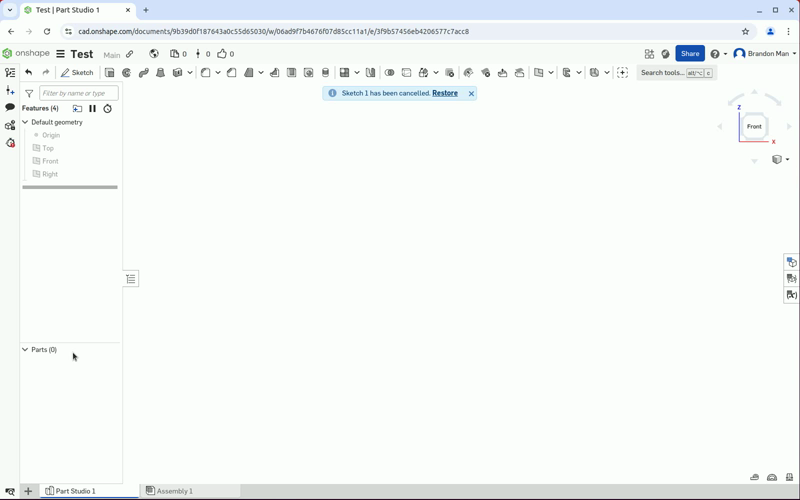
key(shift+s)
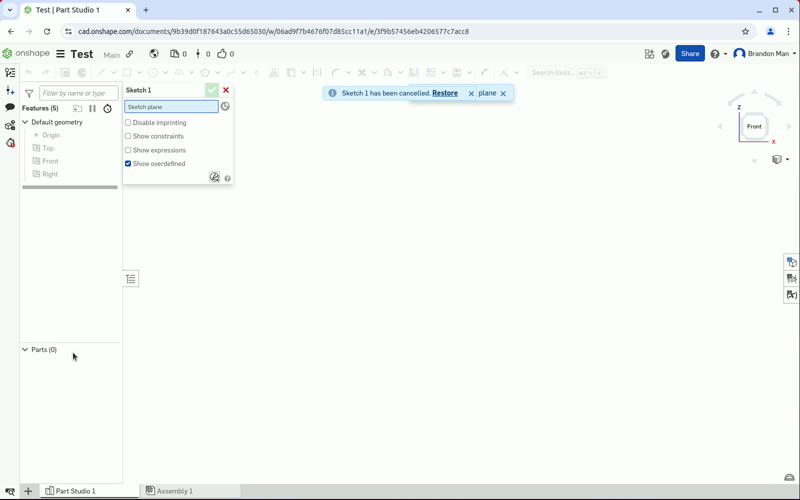
mouse_move(73, 163)
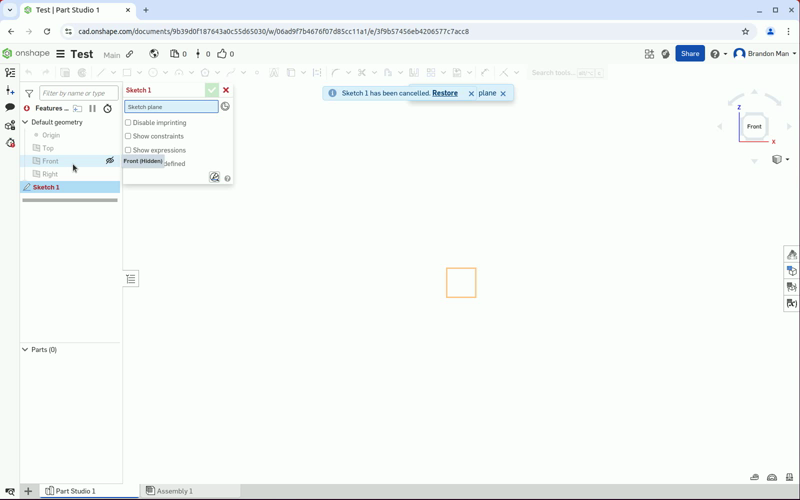
click(73, 163)
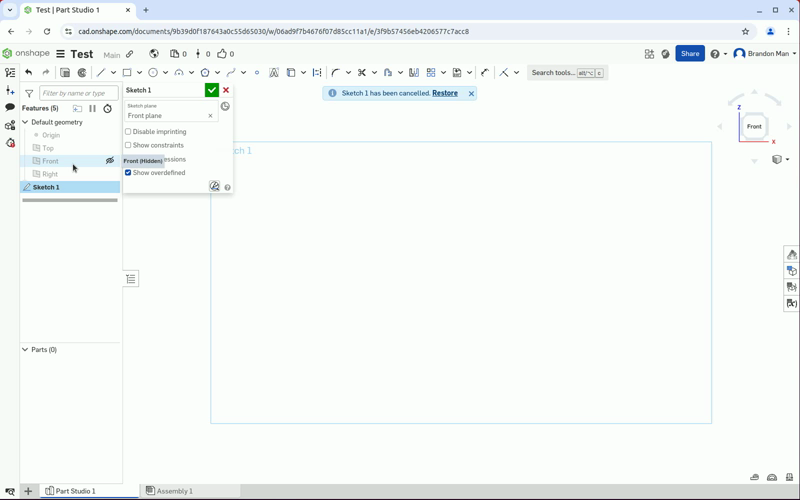
mouse_move(73, 352)
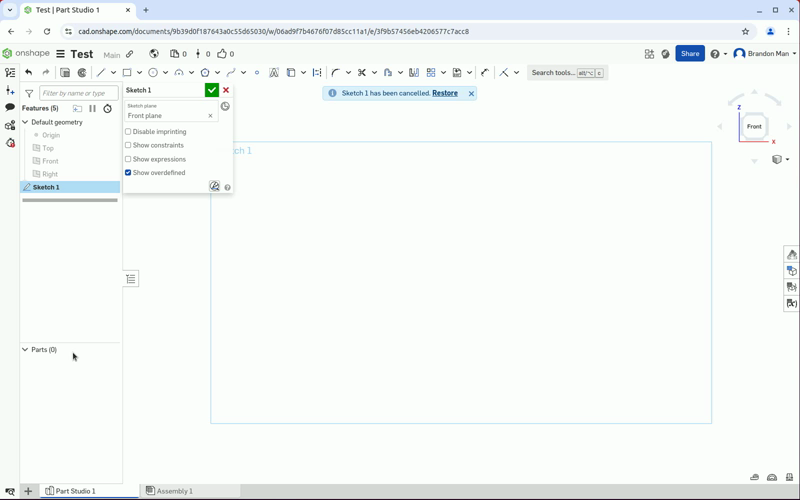
key(y)
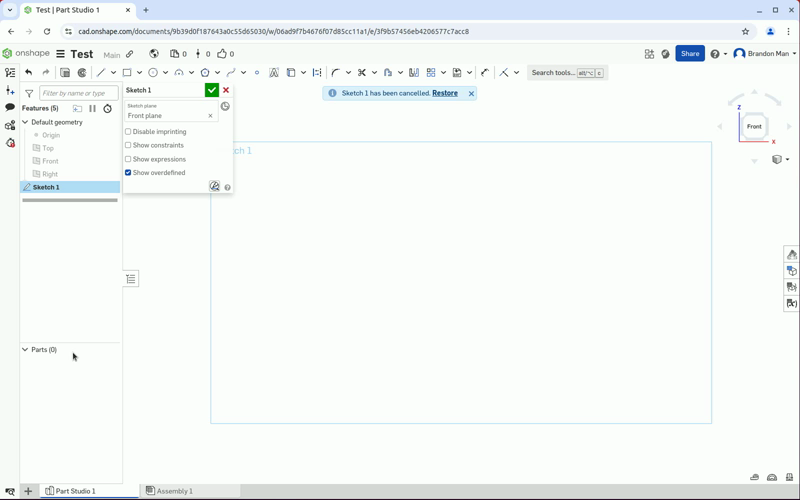
key(l)
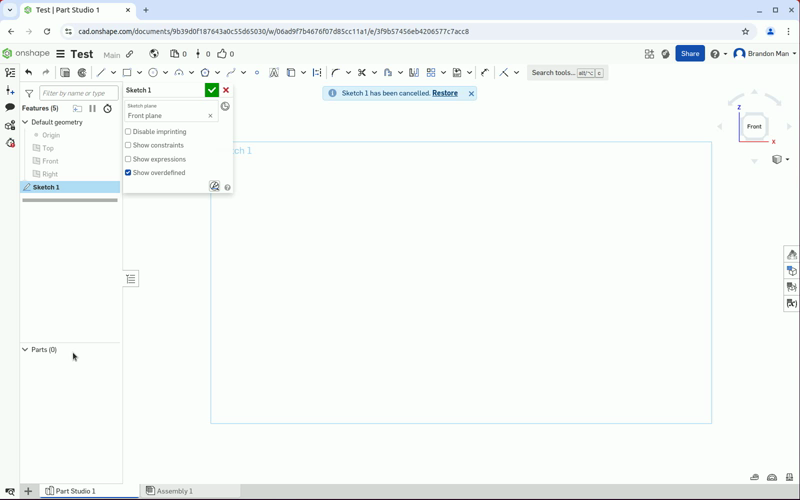
key_down(shift)
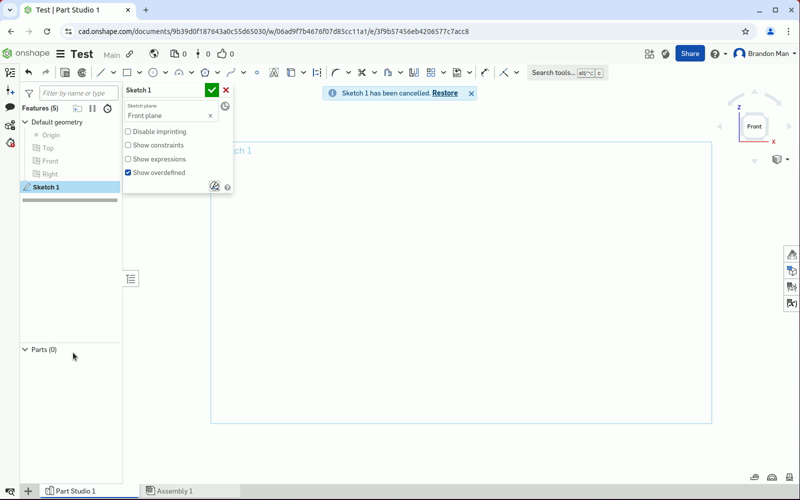
mouse_move(433, 309)
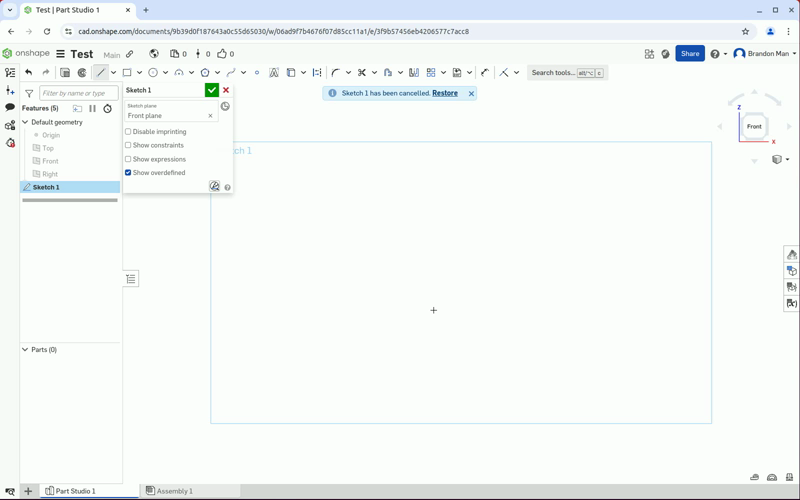
click(433, 309)
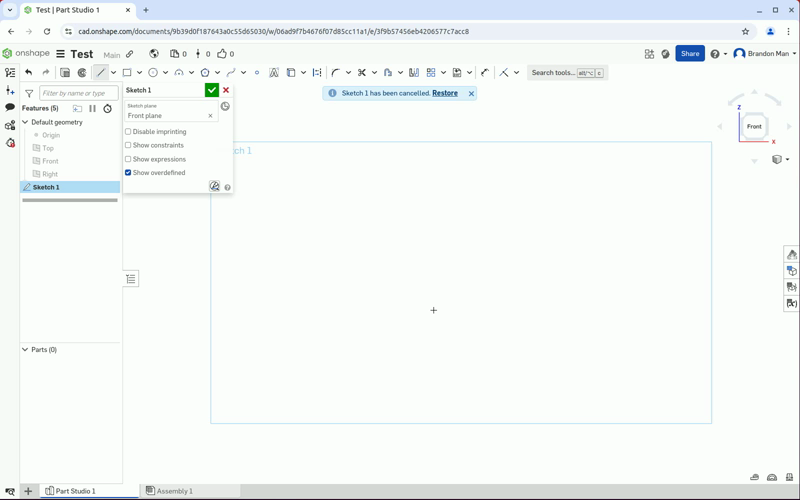
key_up(shift)
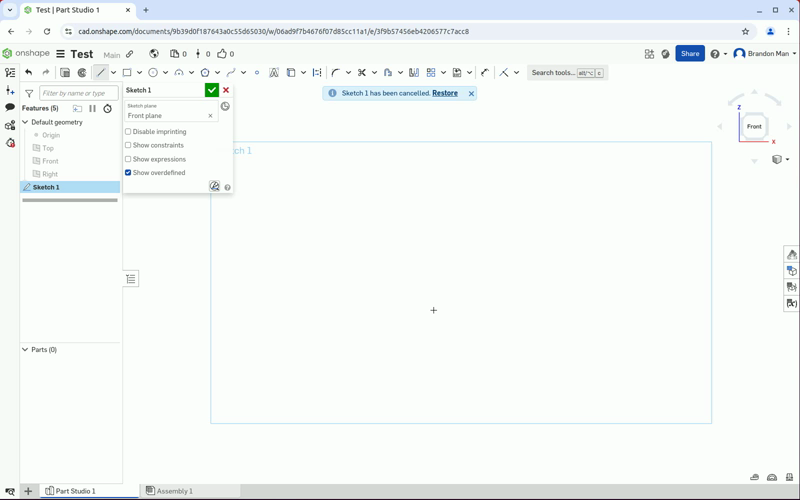
key_down(shift)
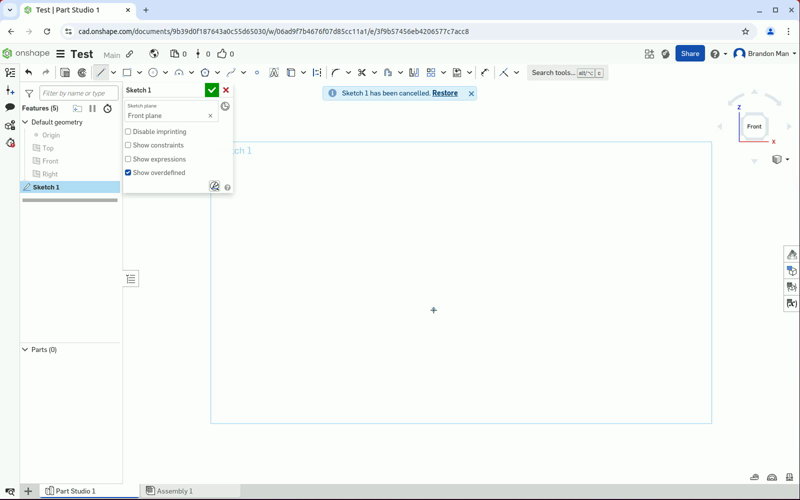
mouse_move(463, 309)
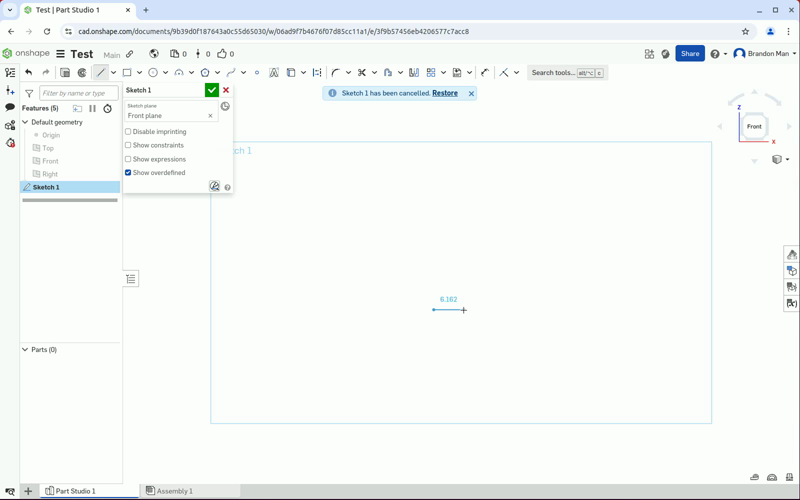
mouse_move(488, 309)
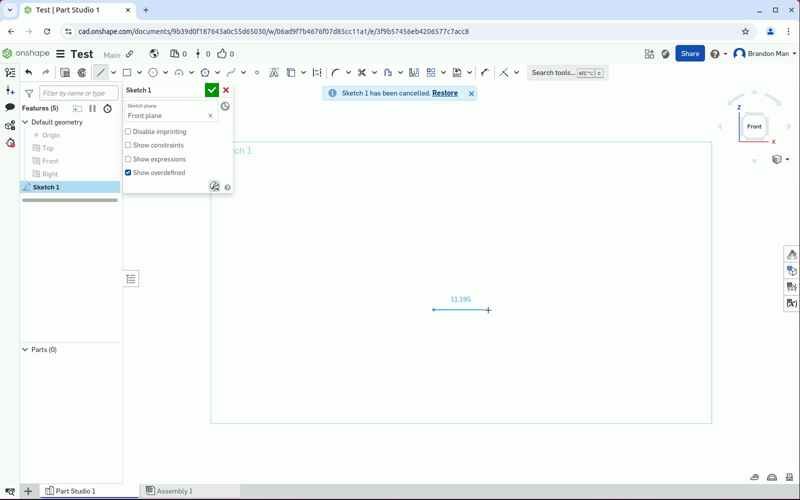
click(488, 309)
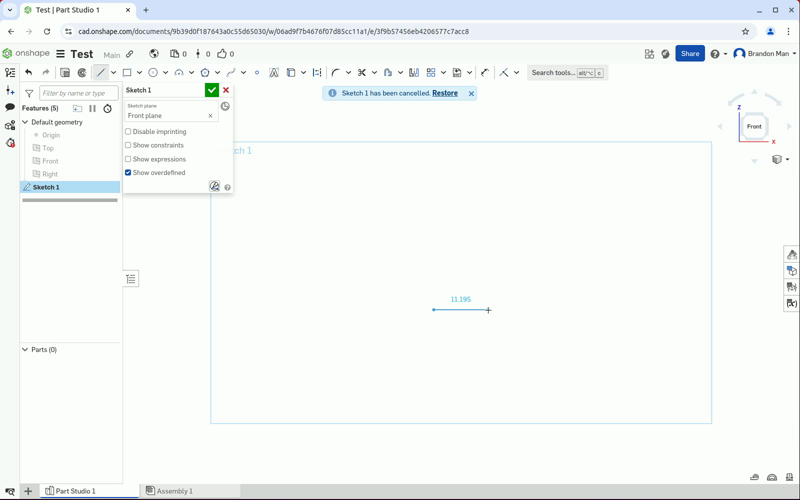
key_up(shift)
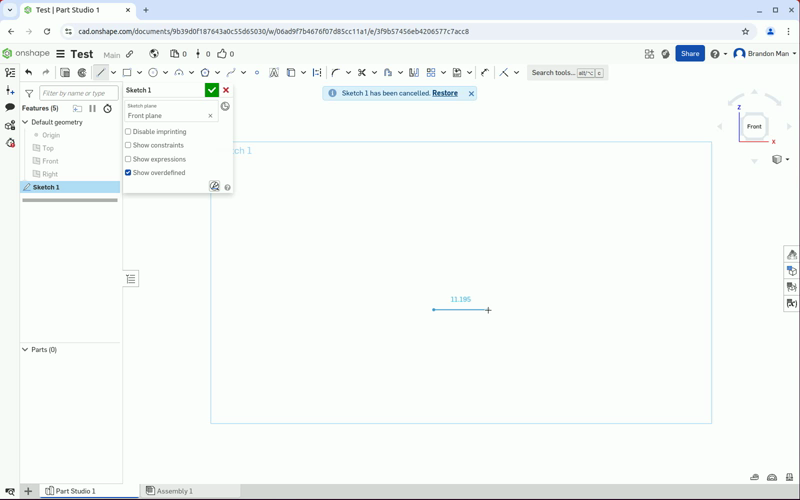
key_down(shift)
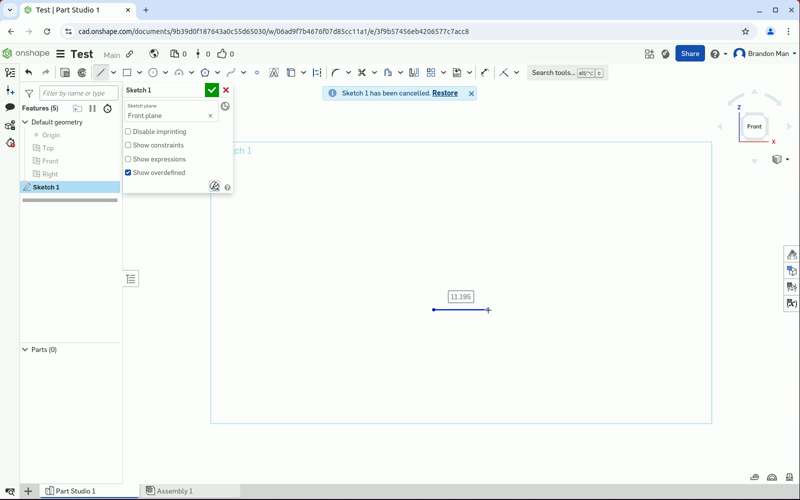
mouse_move(518, 309)
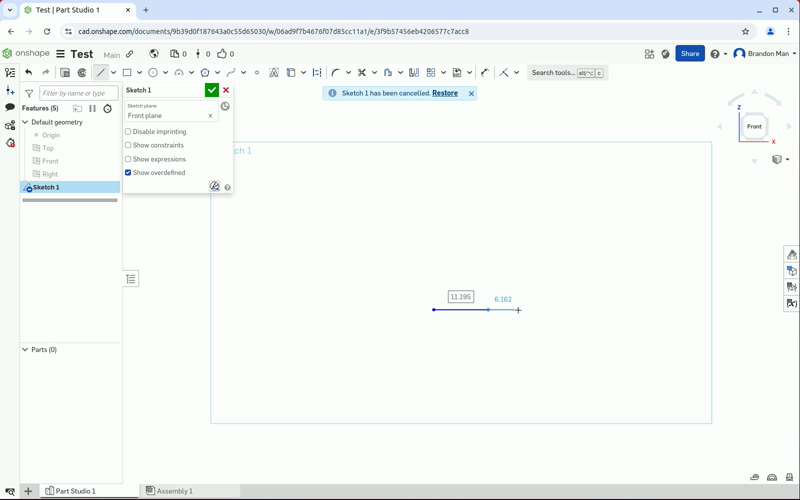
mouse_move(488, 255)
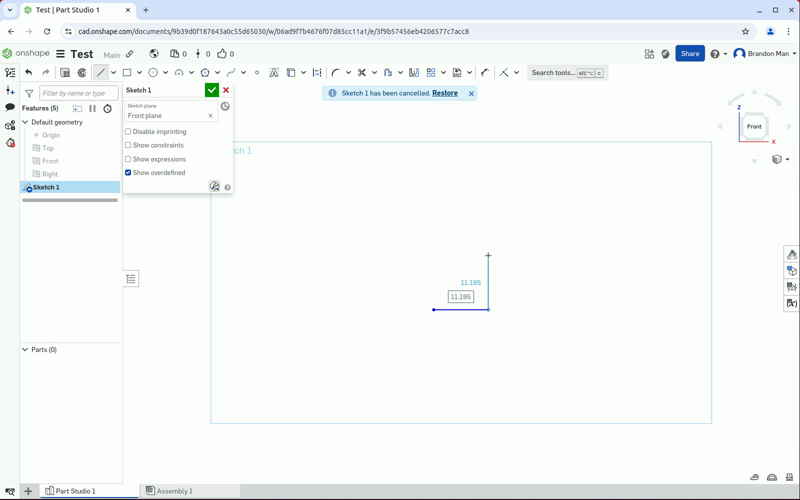
click(488, 255)
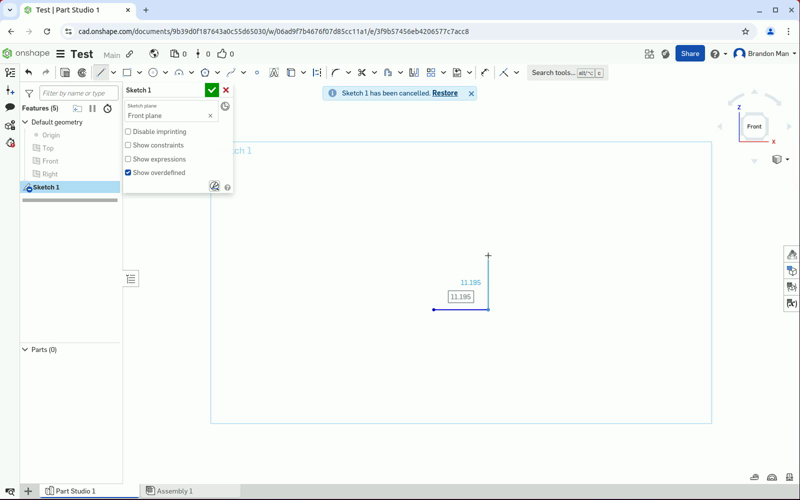
key_up(shift)
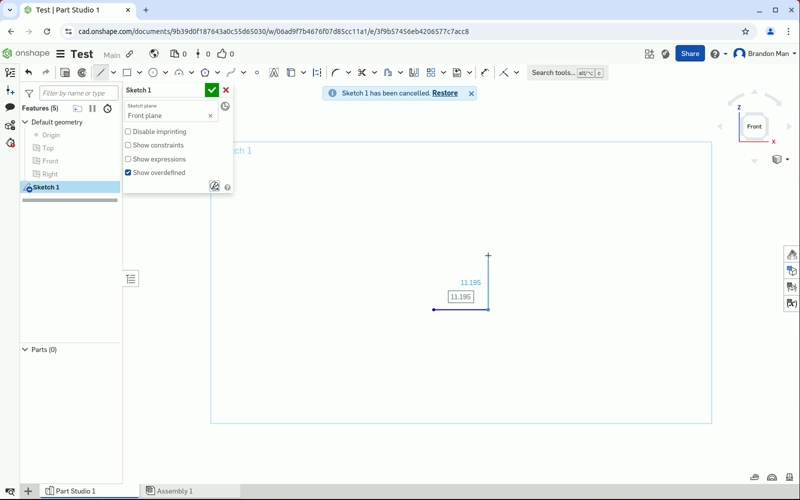
key_down(shift)
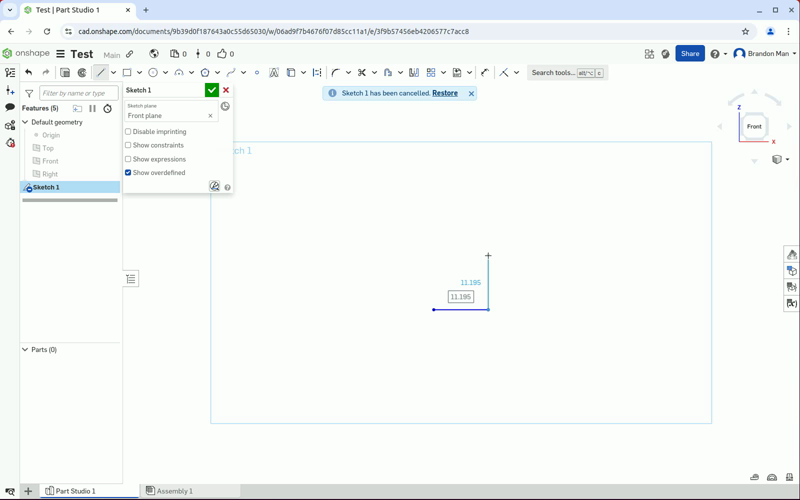
mouse_move(518, 255)
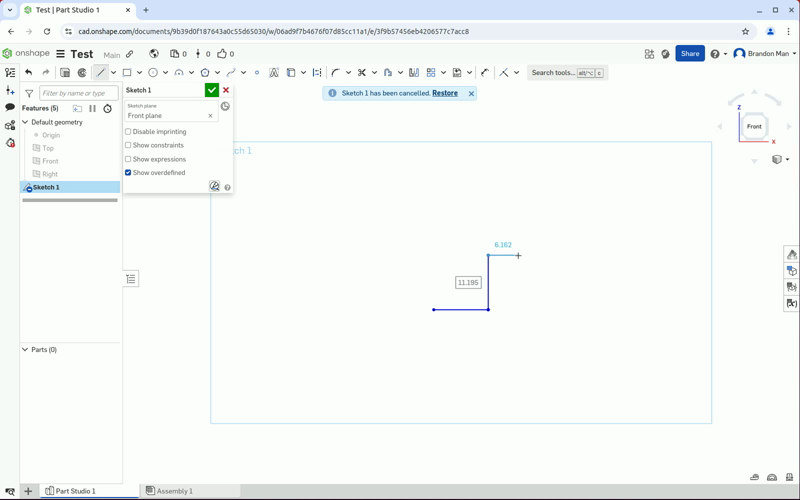
mouse_move(433, 255)
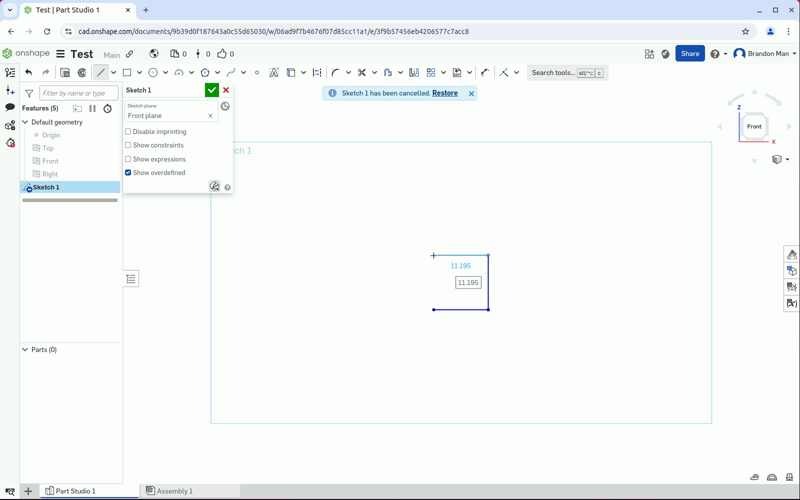
click(433, 255)
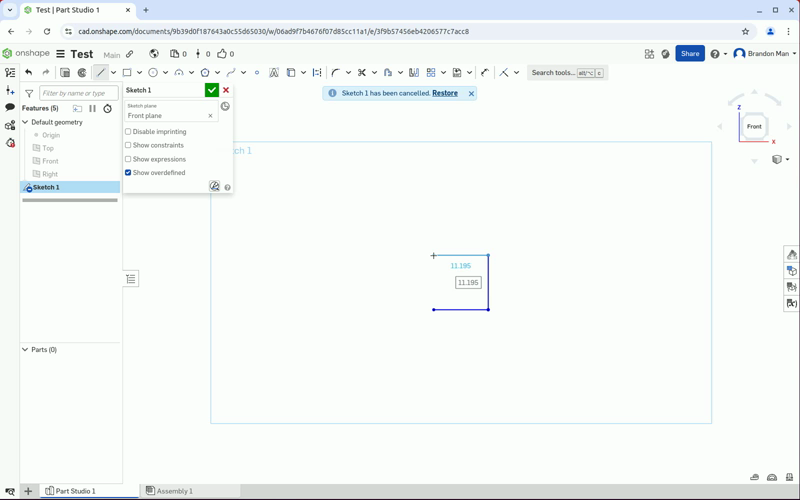
key_up(shift)
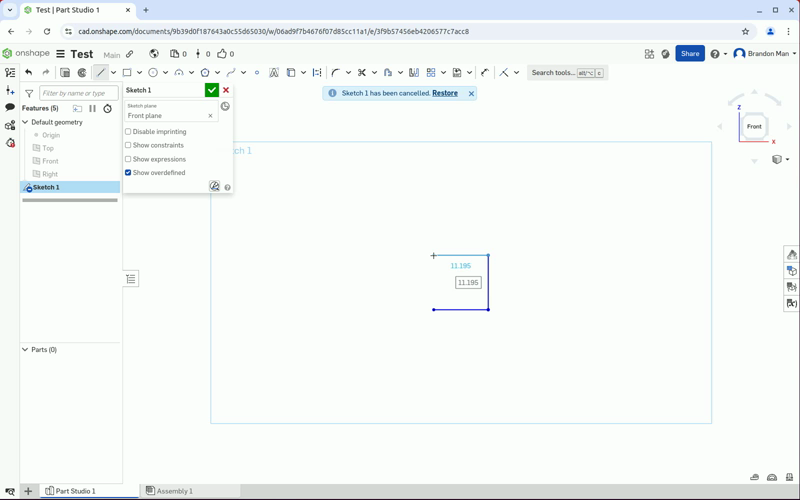
mouse_move(463, 255)
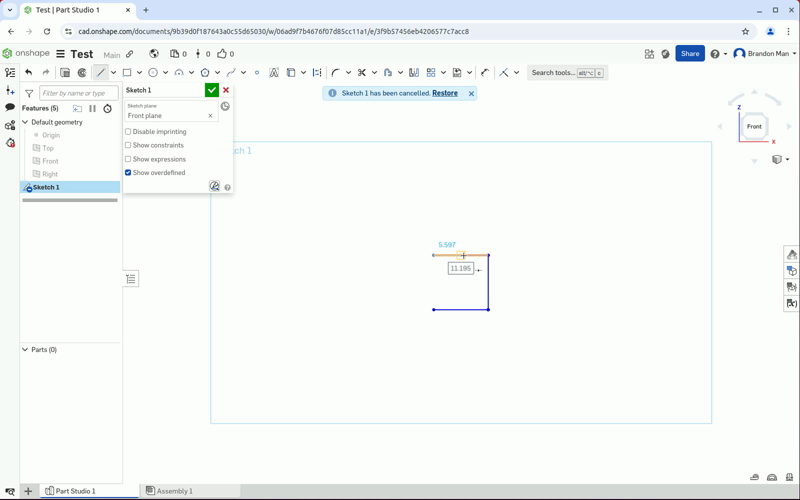
key_down(shift)
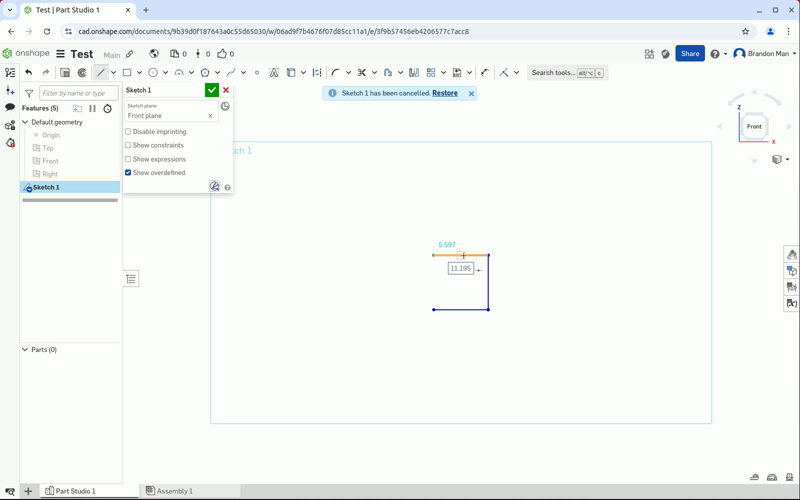
mouse_move(433, 309)
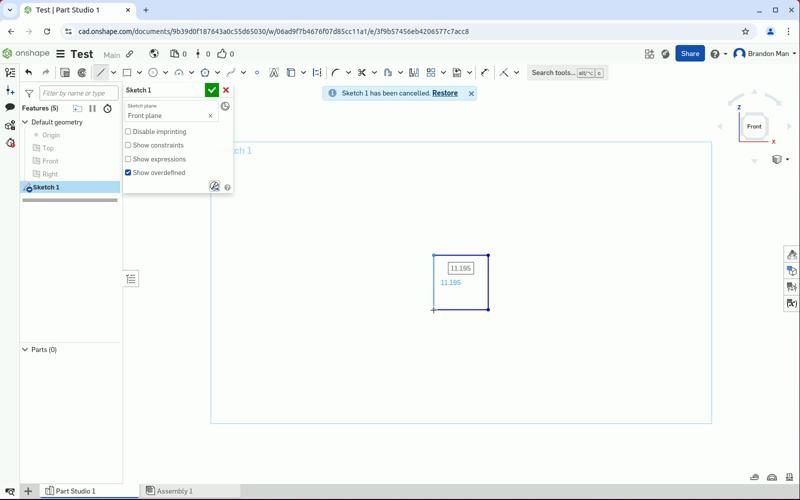
key_up(shift)
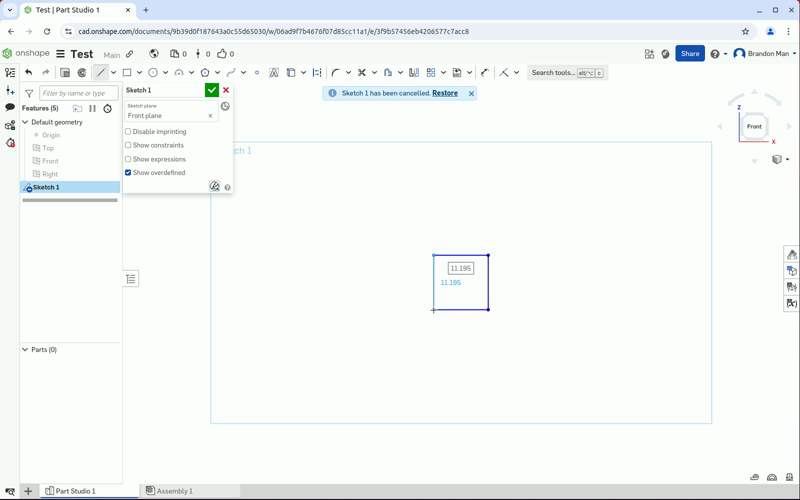
click(433, 309)
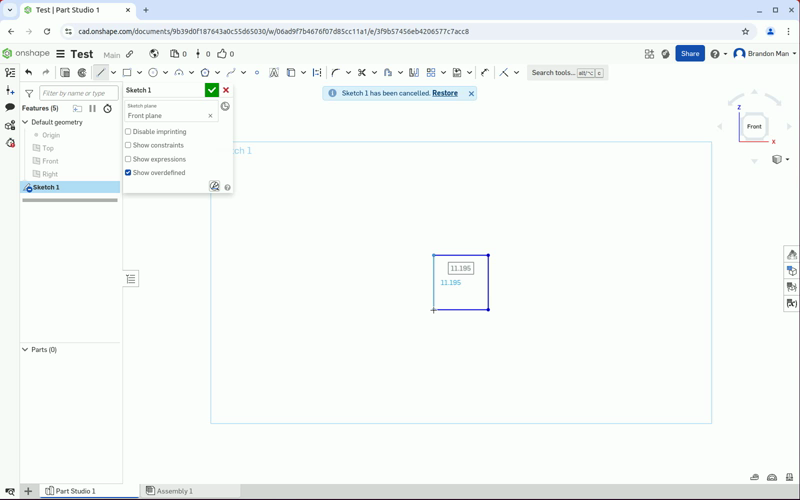
key(esc)
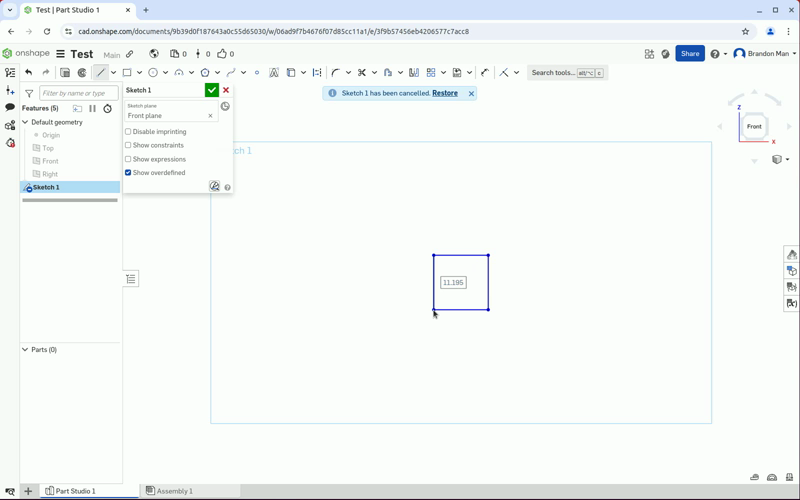
mouse_move(443, 280)
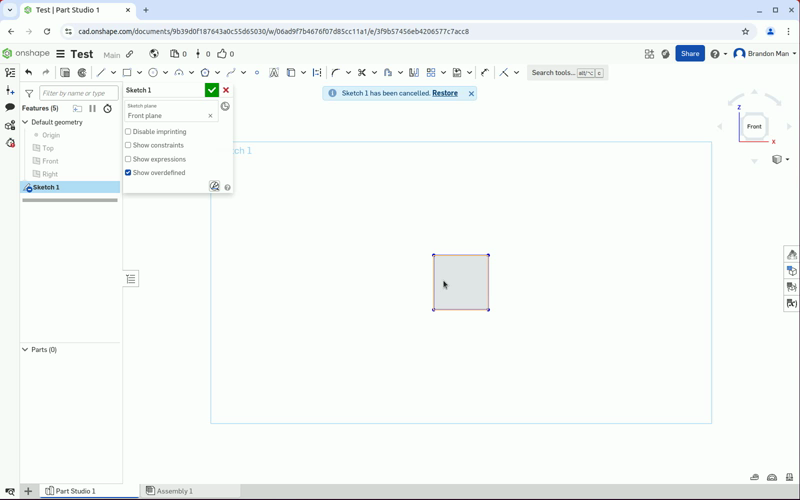
click(443, 280)
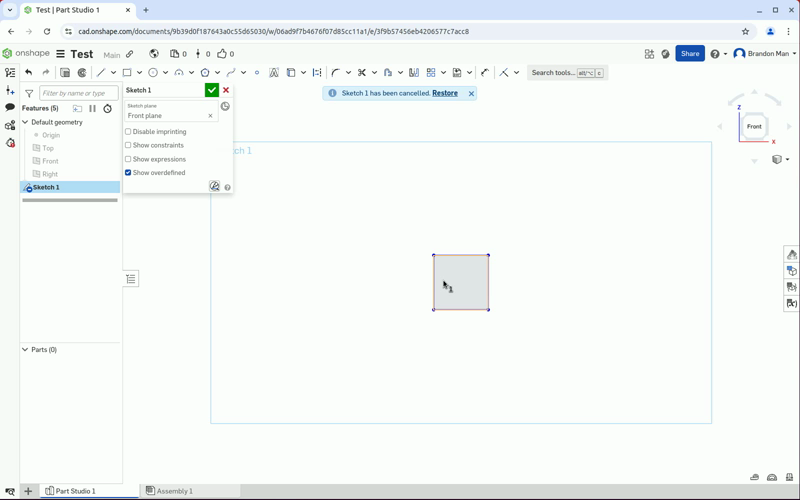
mouse_move(73, 352)
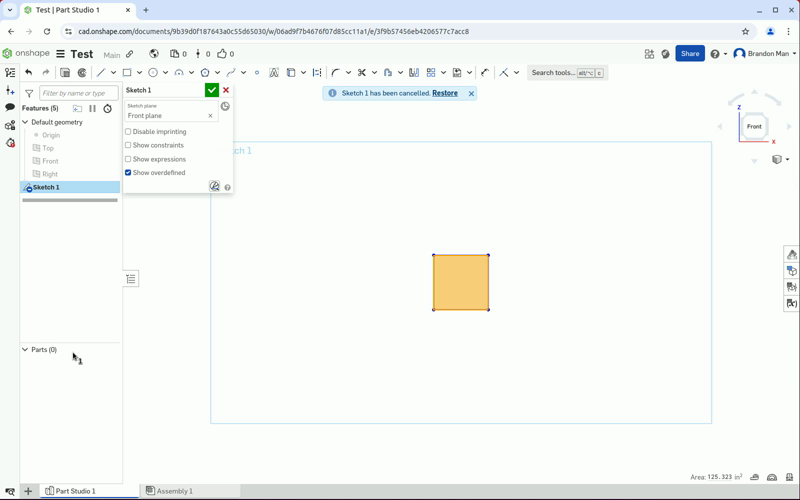
key(shift+y)
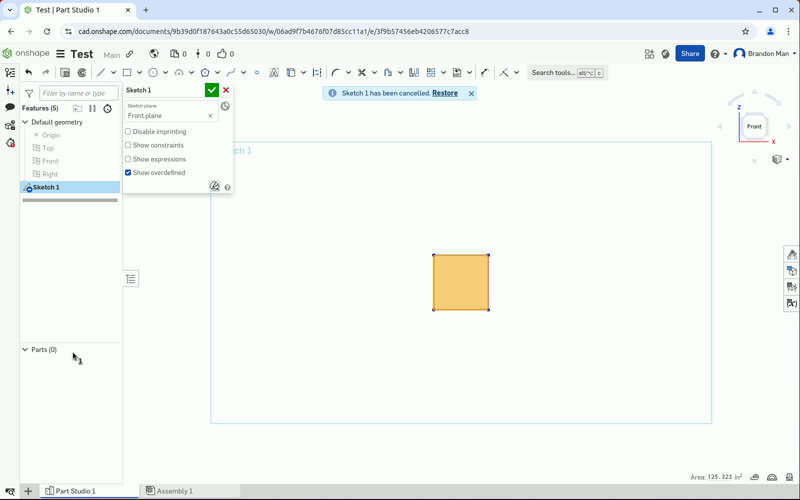
key(shift+e)
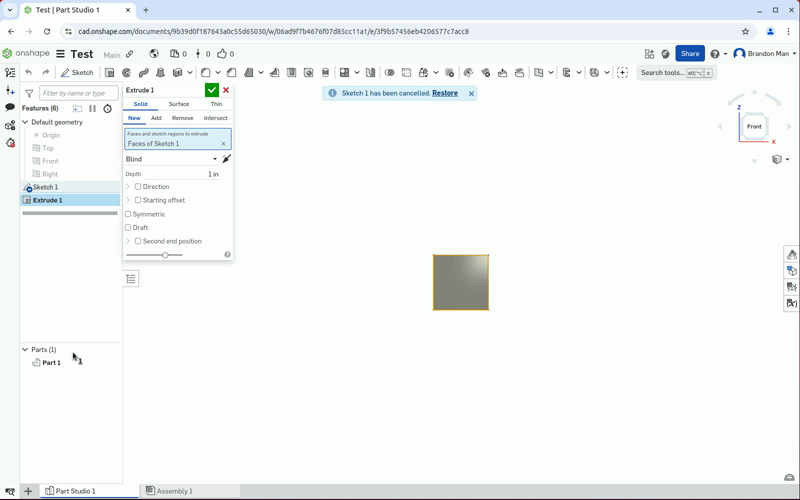
mouse_move(143, 106)
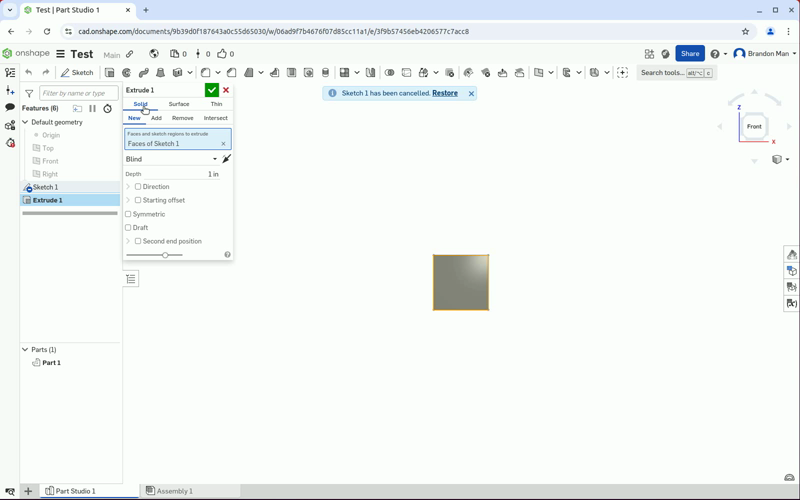
click(143, 106)
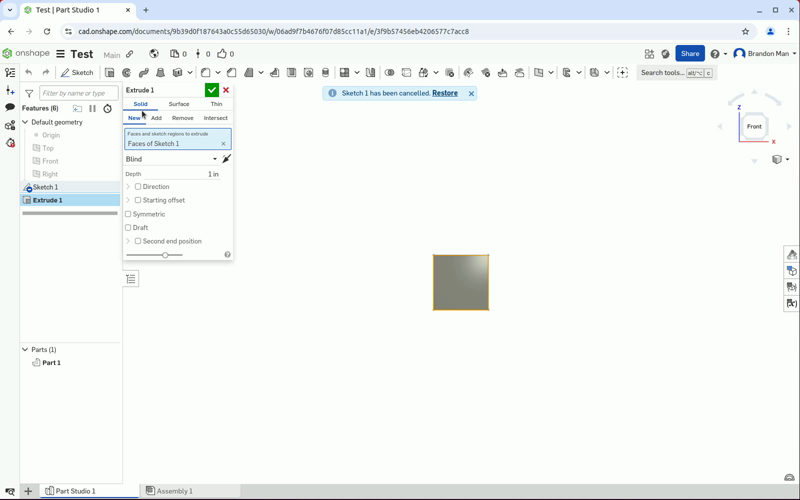
mouse_move(137, 120)
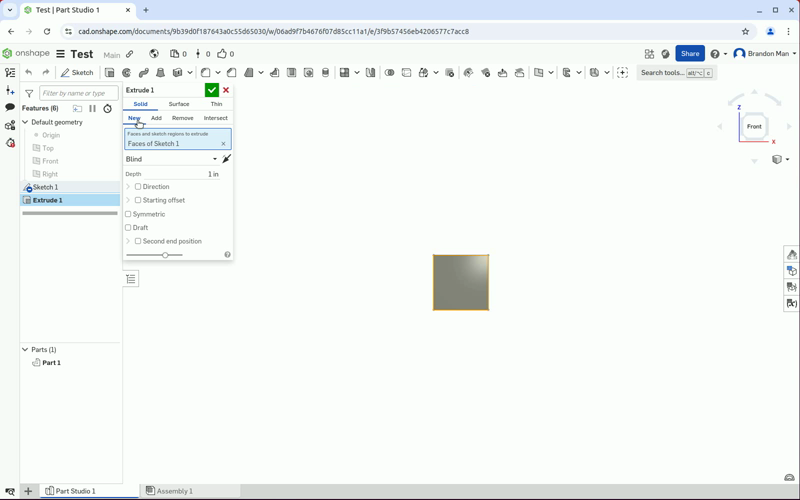
click(137, 120)
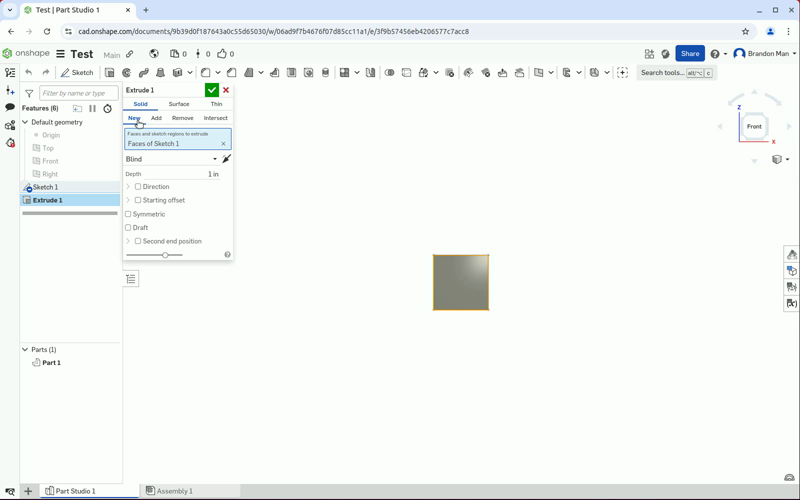
key(tab, 4)
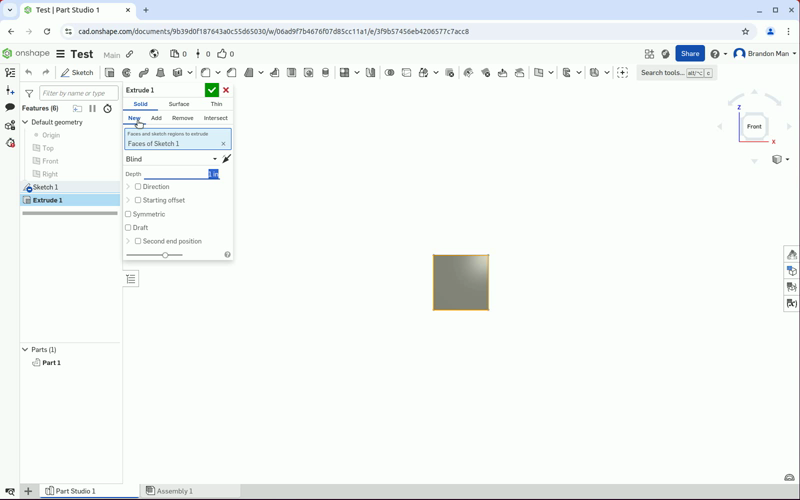
text(19.257)
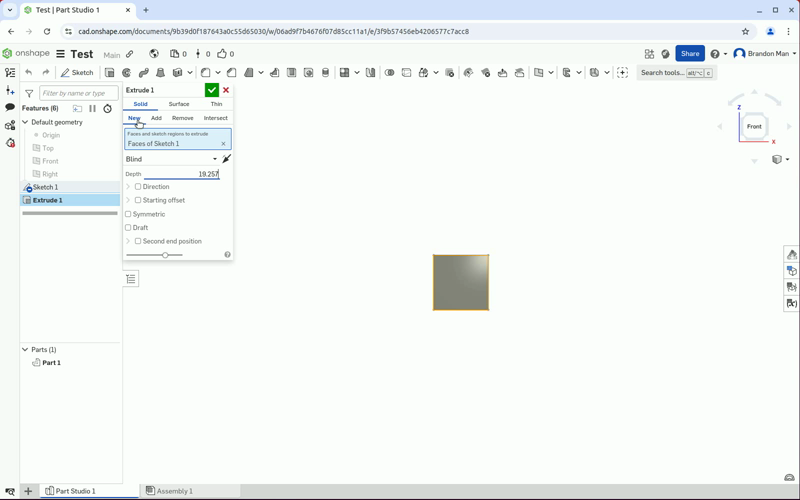
key(enter)
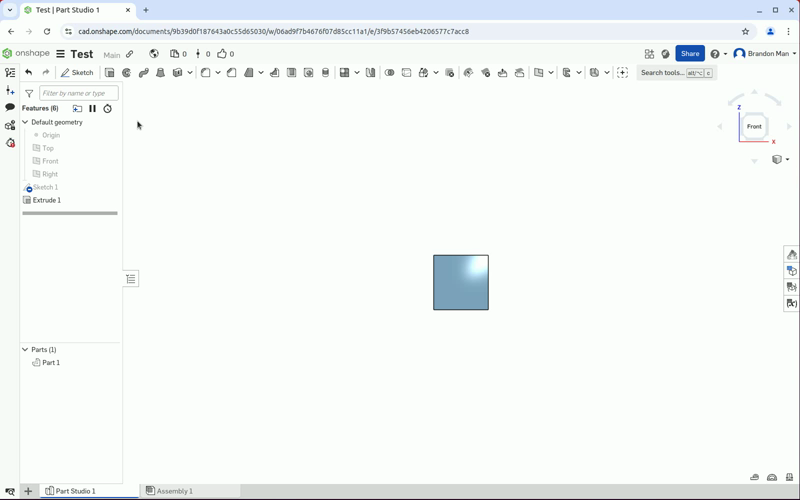
key(shift+h)
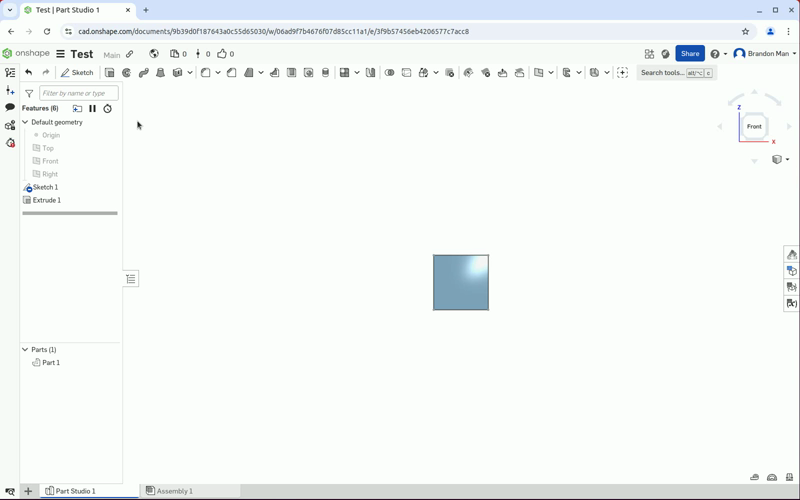
key(shift+h)
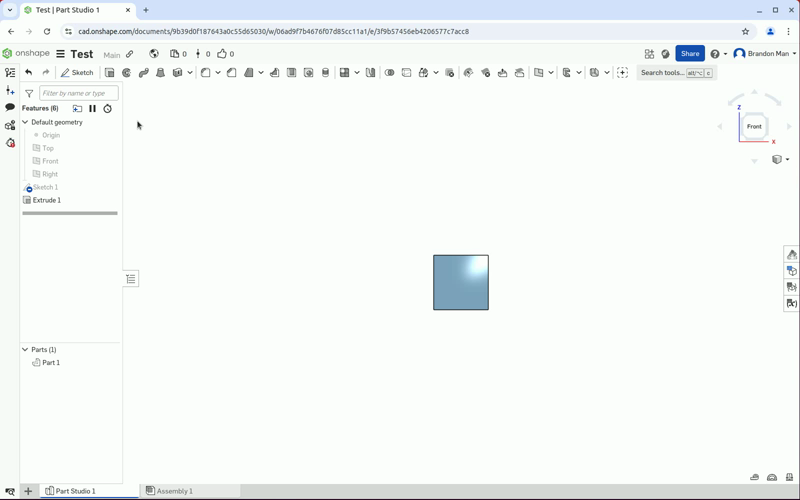
mouse_move(73, 189)
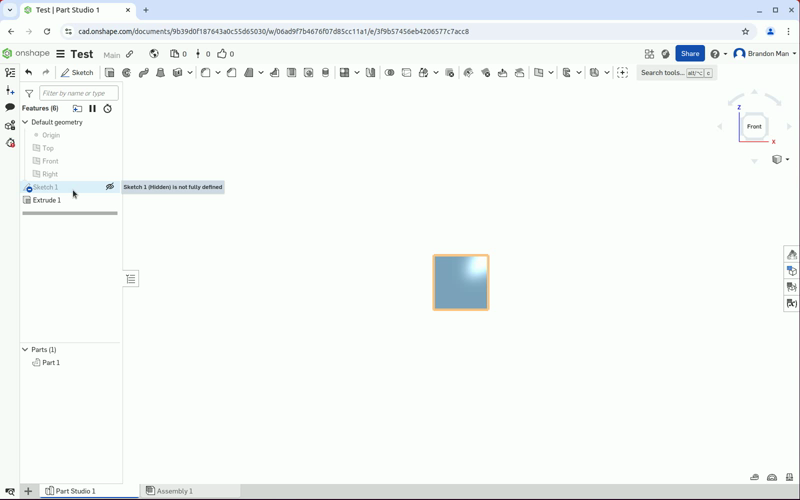
click(73, 189)
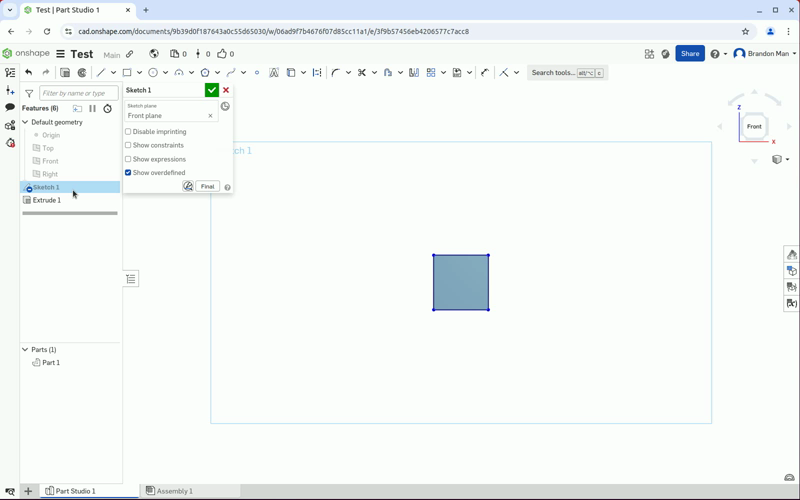
mouse_move(229, 92)
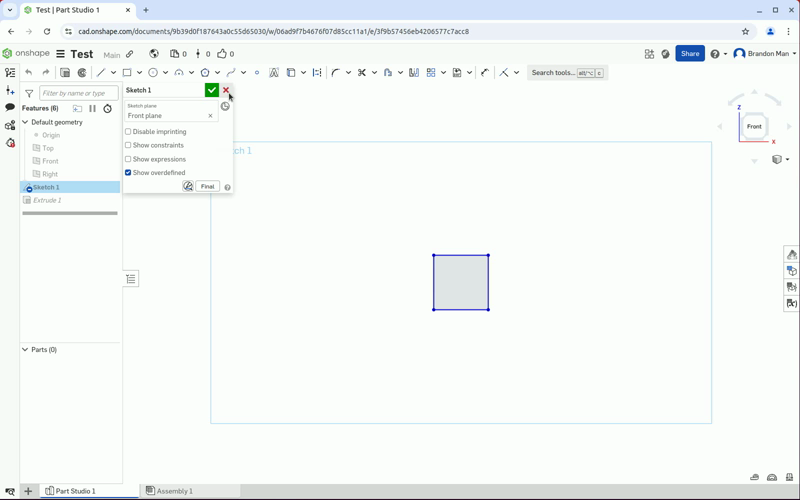
click(229, 92)
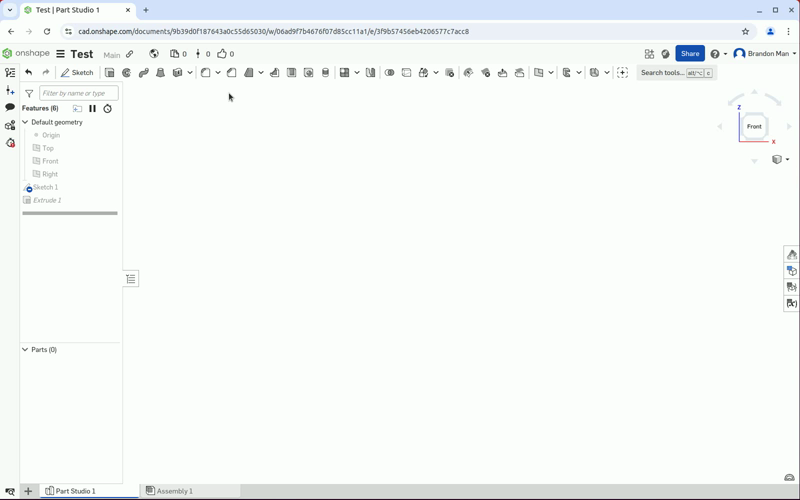
mouse_move(541, 75)
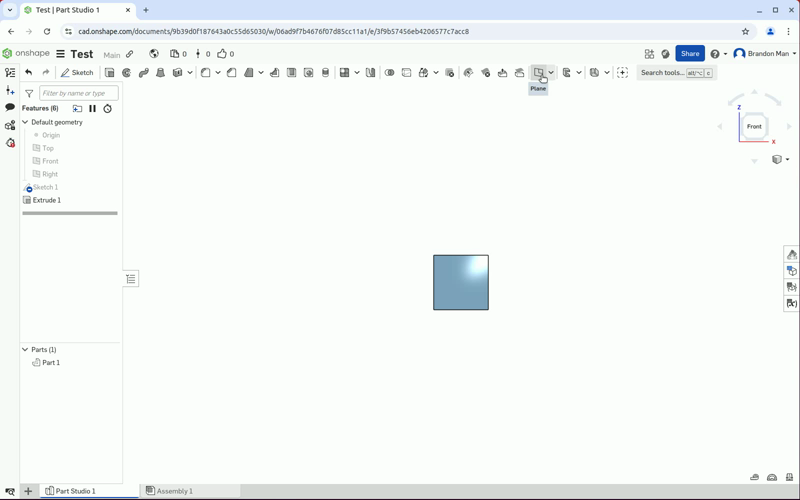
click(541, 75)
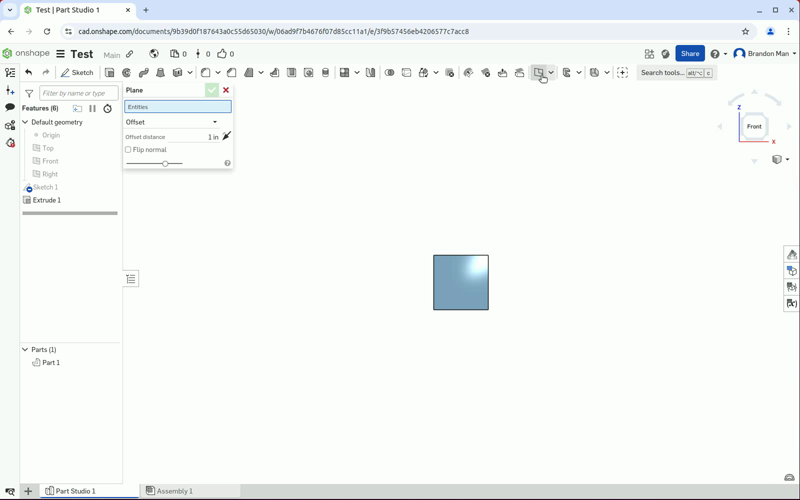
mouse_move(73, 163)
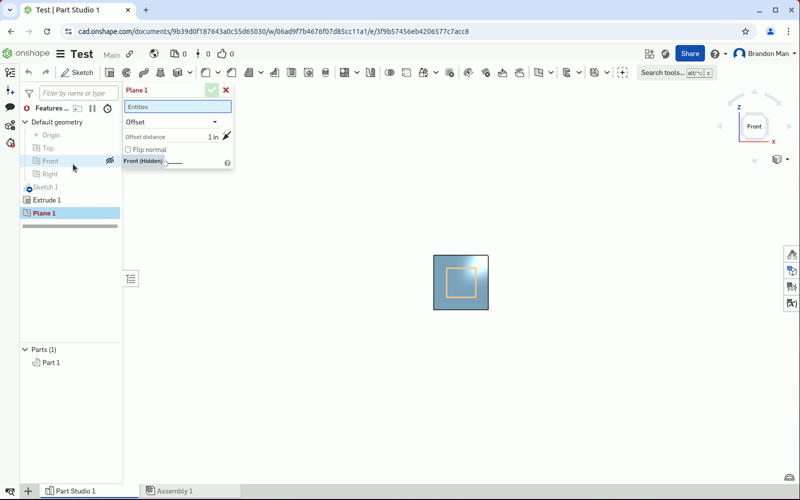
click(73, 163)
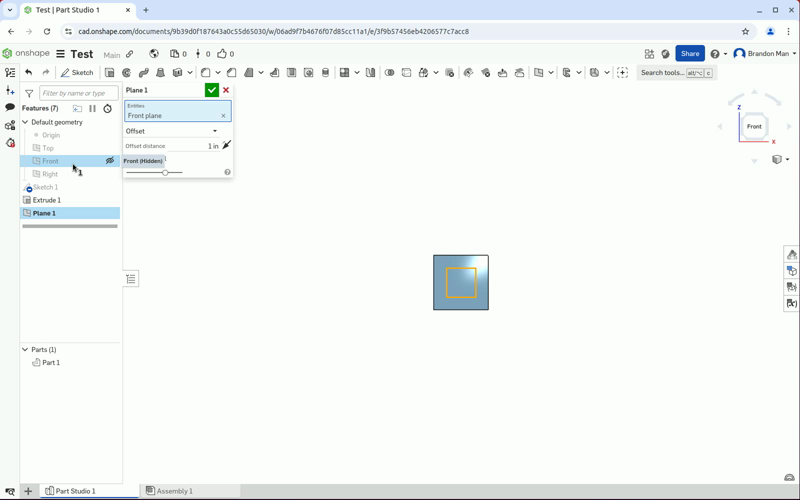
key(tab, 2)
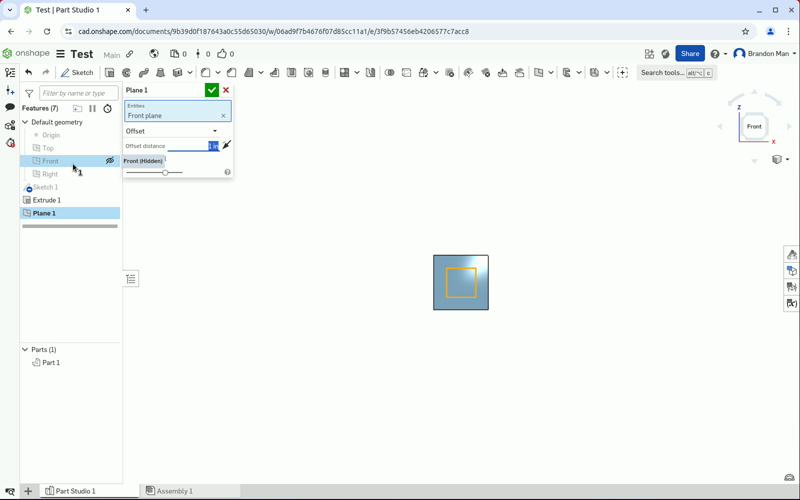
text(19.257)
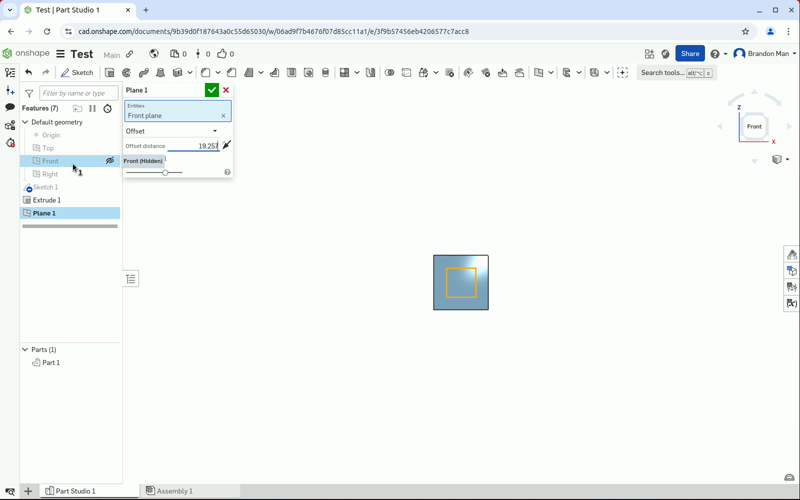
key(enter, 2)
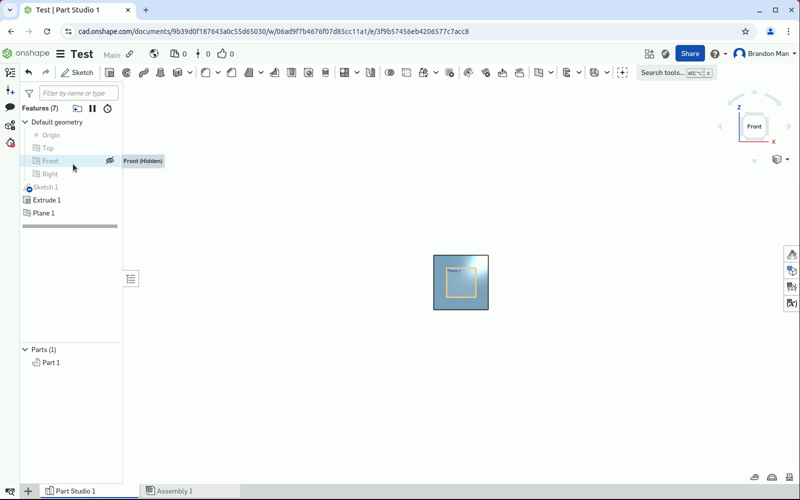
key(shift+s)
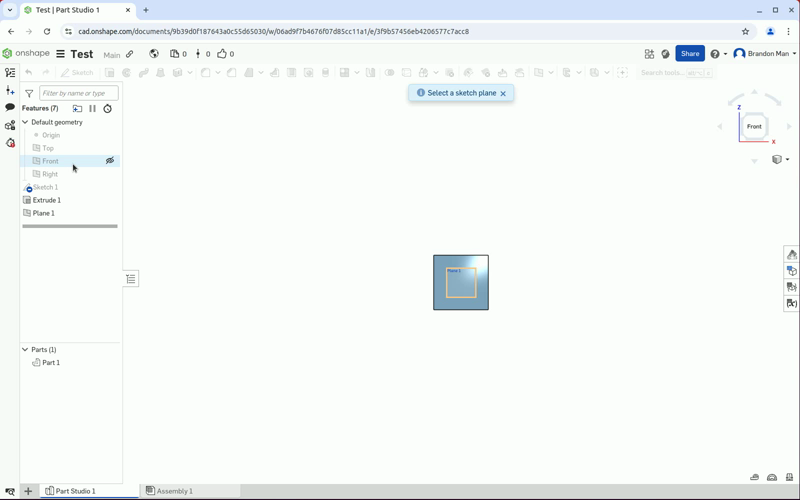
mouse_move(73, 215)
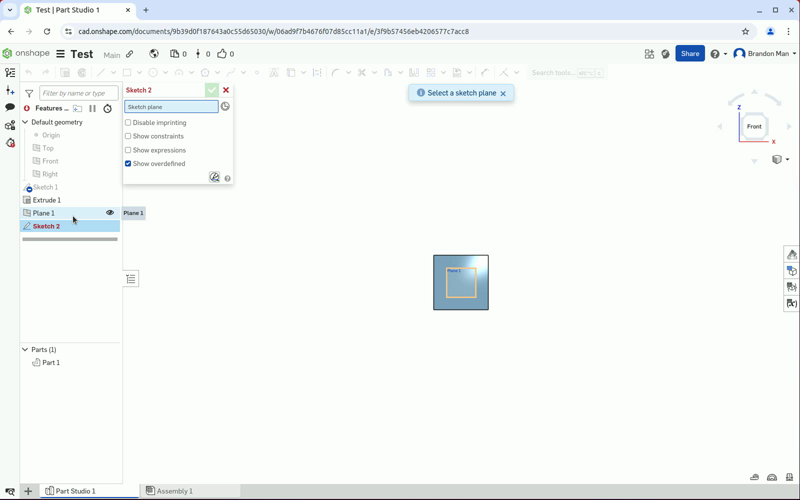
click(73, 215)
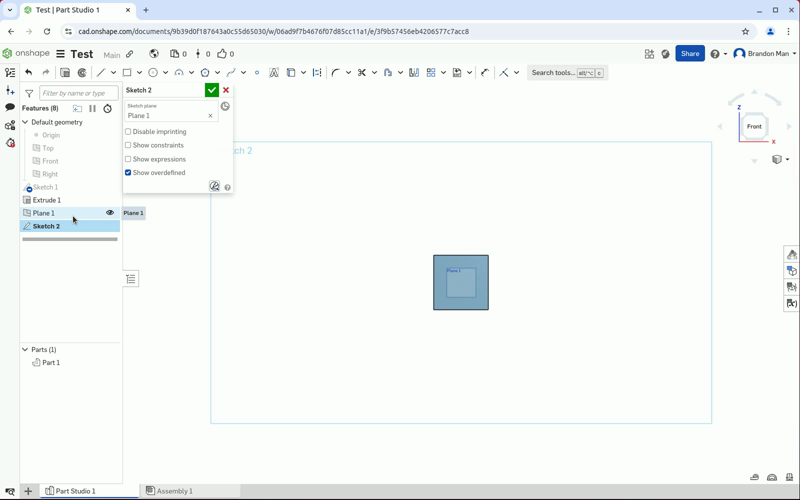
mouse_move(73, 352)
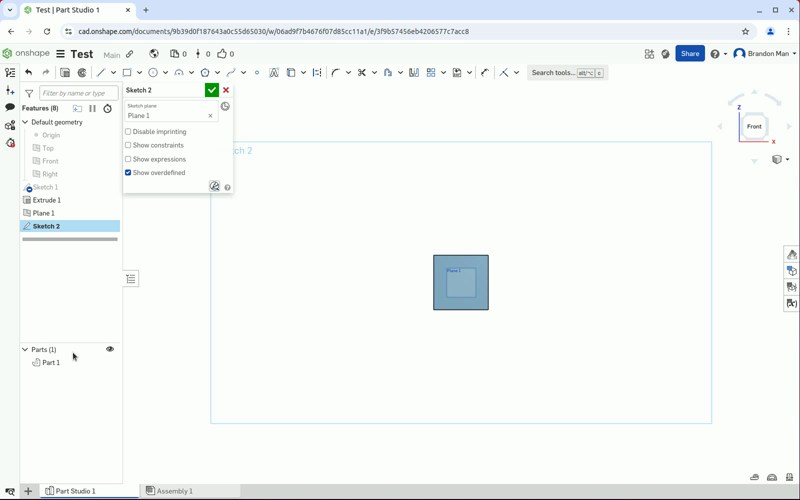
key(y)
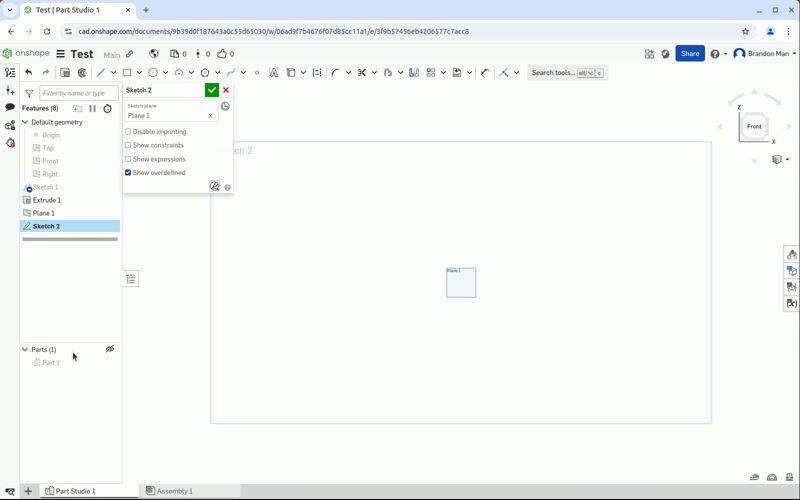
key(c)
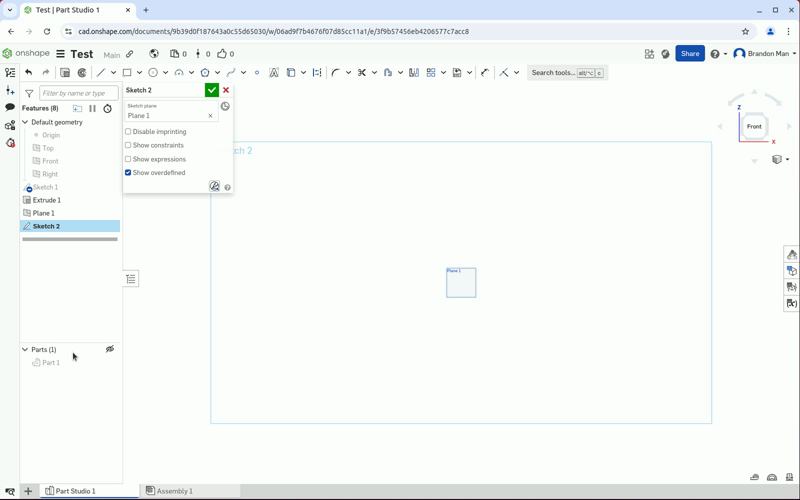
key_down(shift)
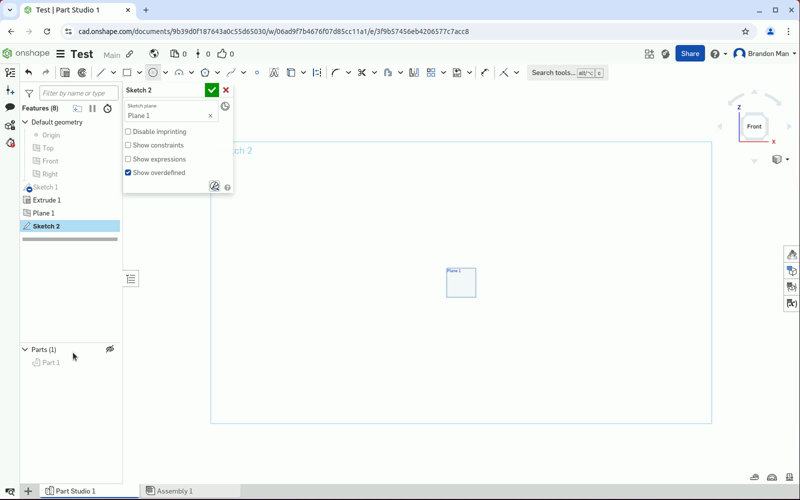
mouse_move(461, 282)
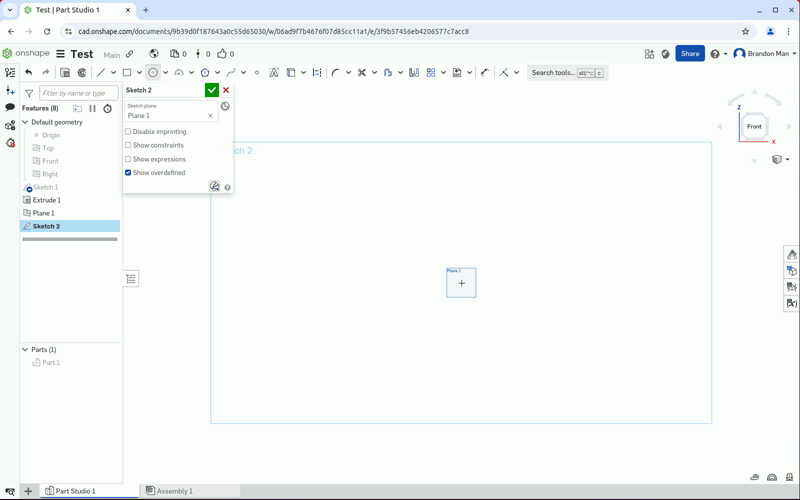
click(461, 282)
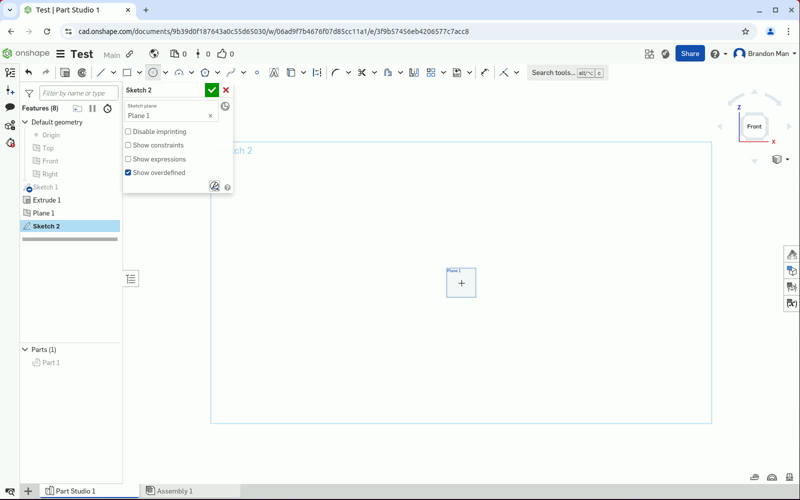
key_up(shift)
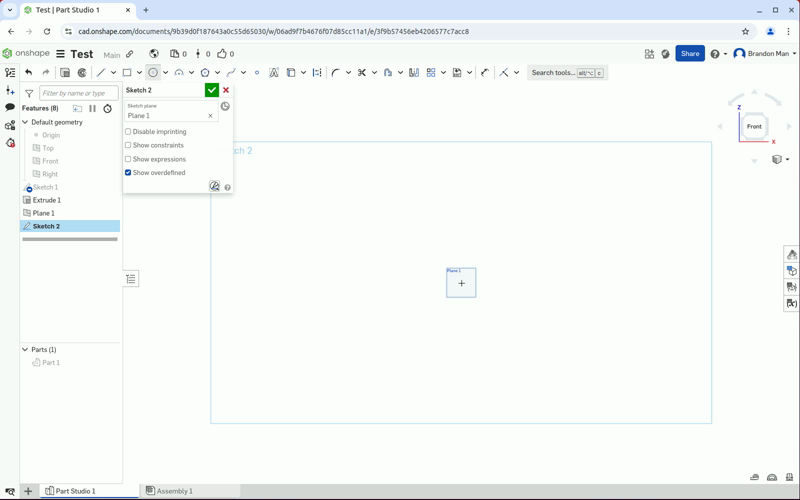
mouse_move(484, 282)
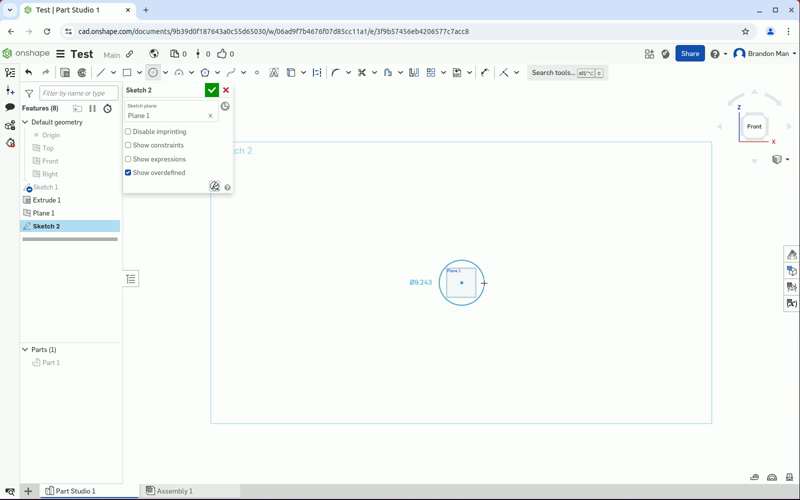
click(484, 282)
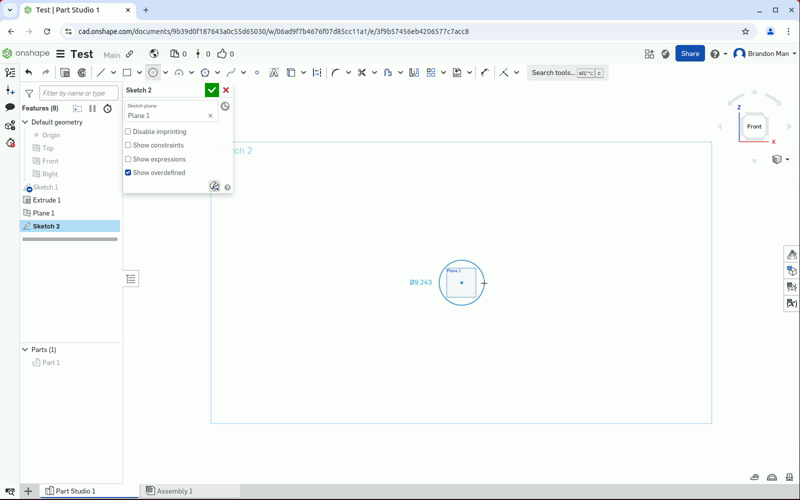
key(esc)
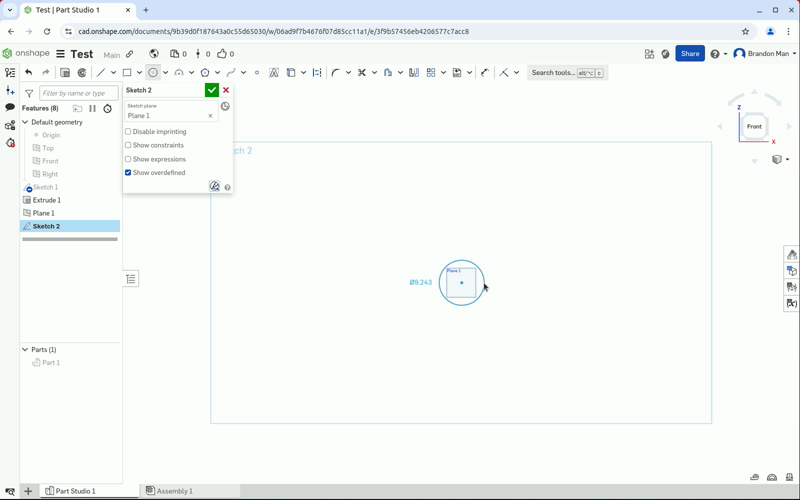
key(c)
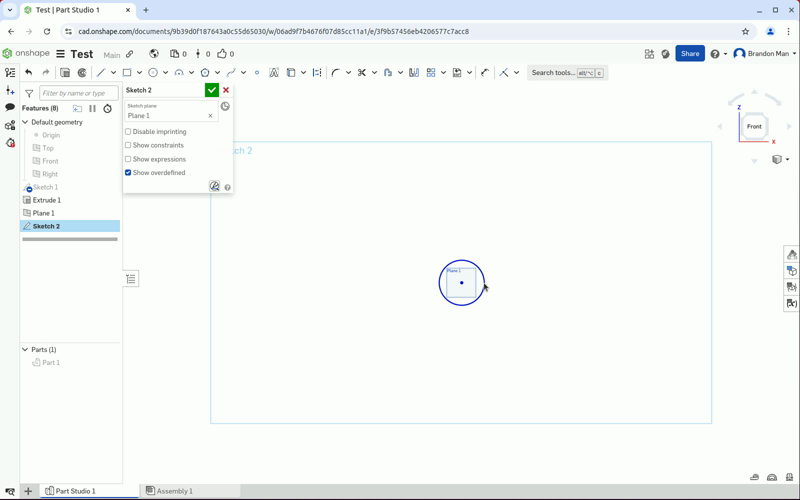
key_down(shift)
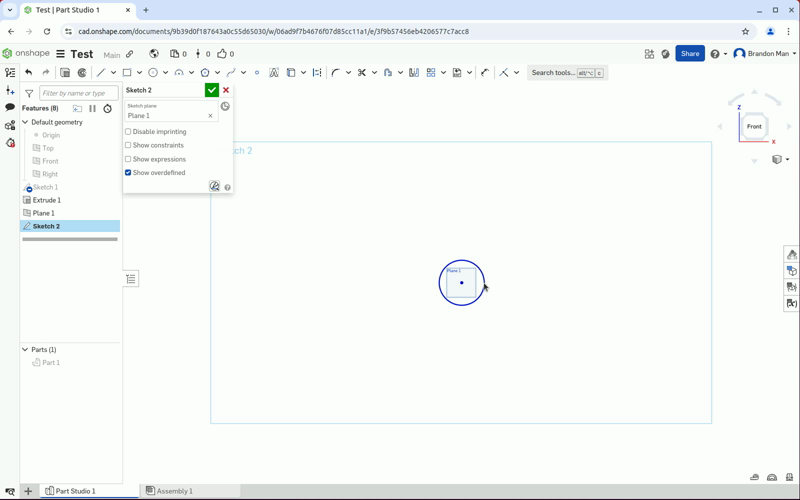
mouse_move(461, 282)
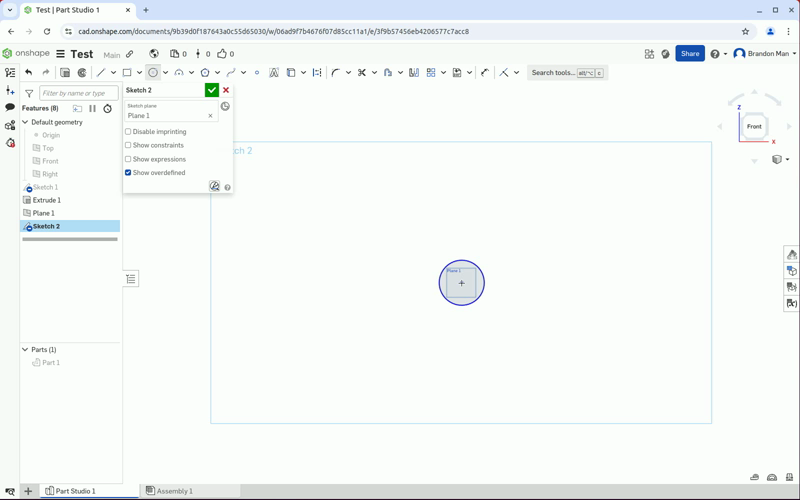
click(461, 282)
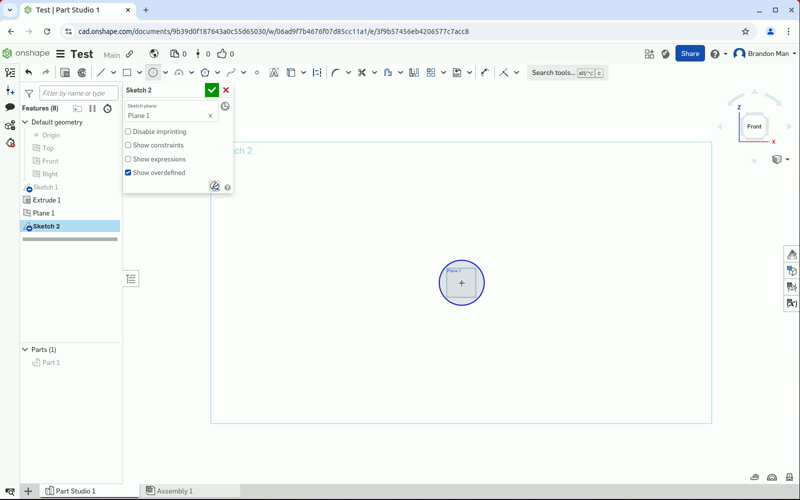
key_up(shift)
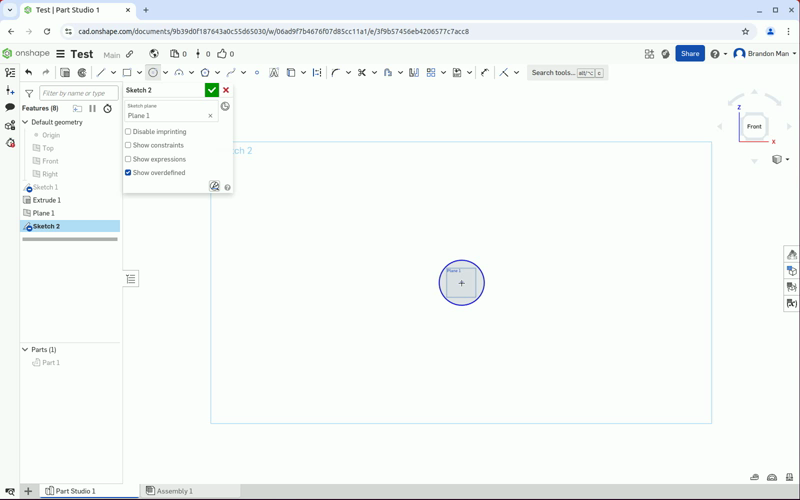
mouse_move(481, 282)
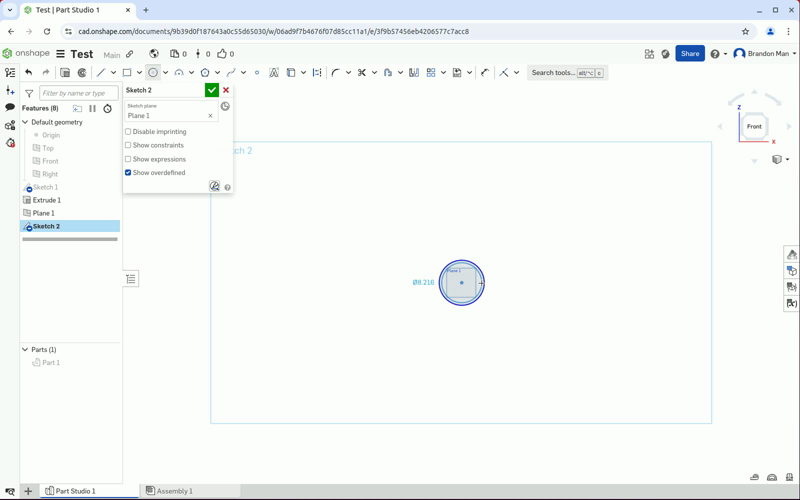
scroll(6)
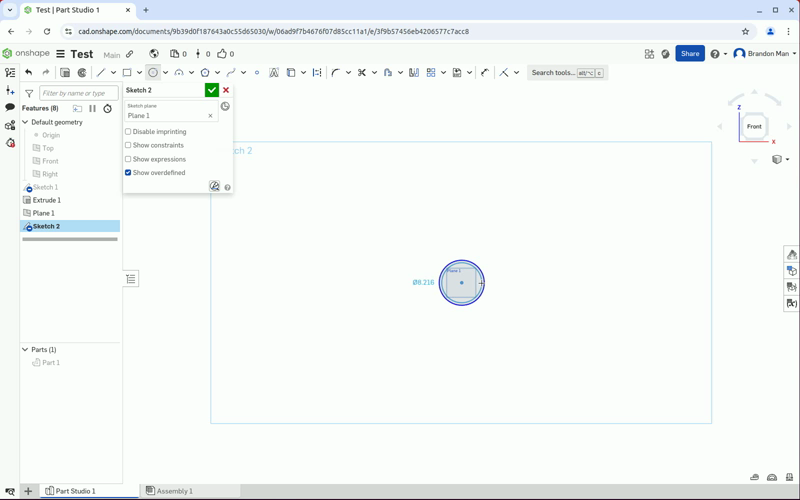
scroll(6)
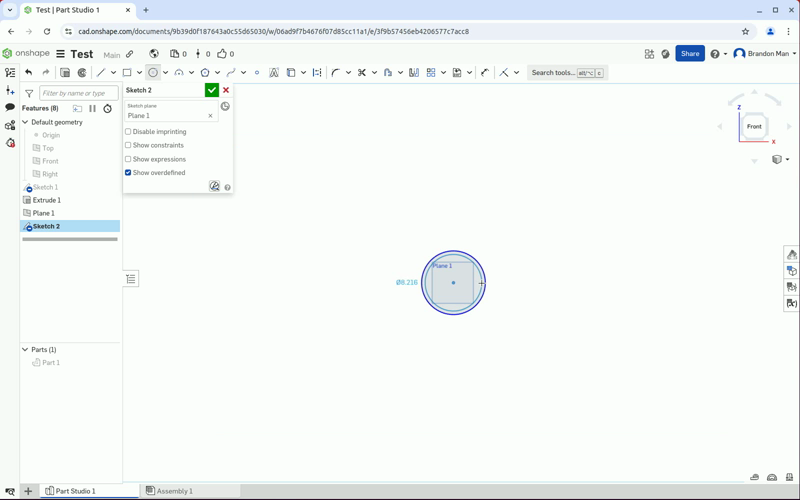
scroll(6)
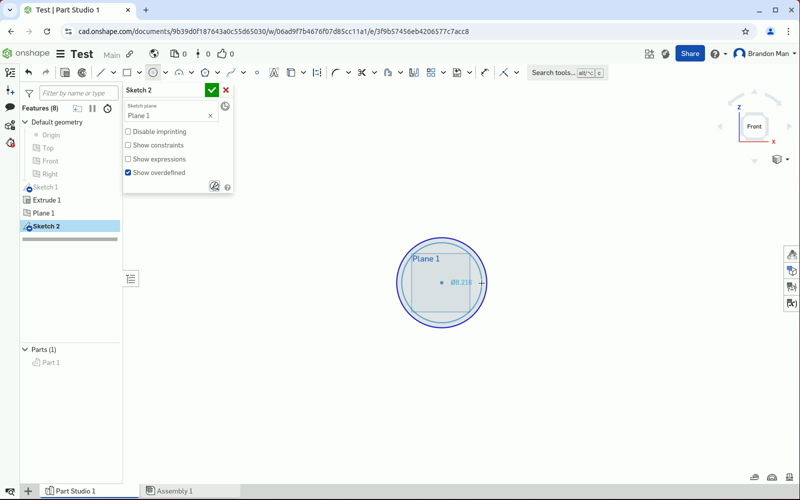
scroll(6)
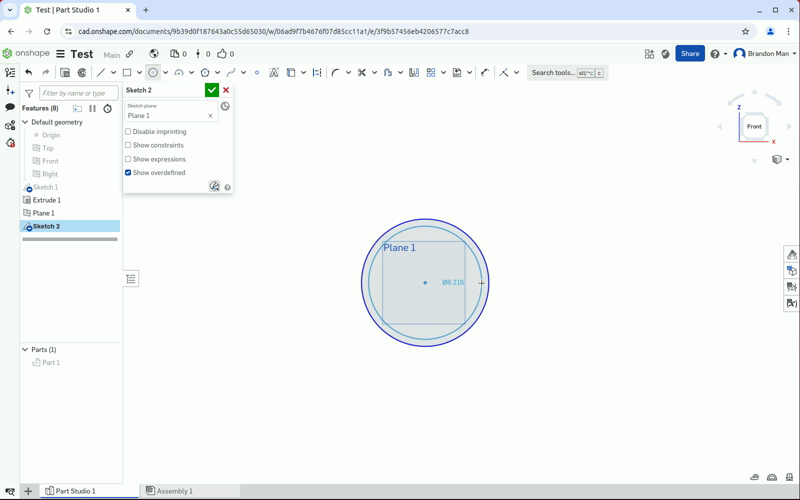
scroll(6)
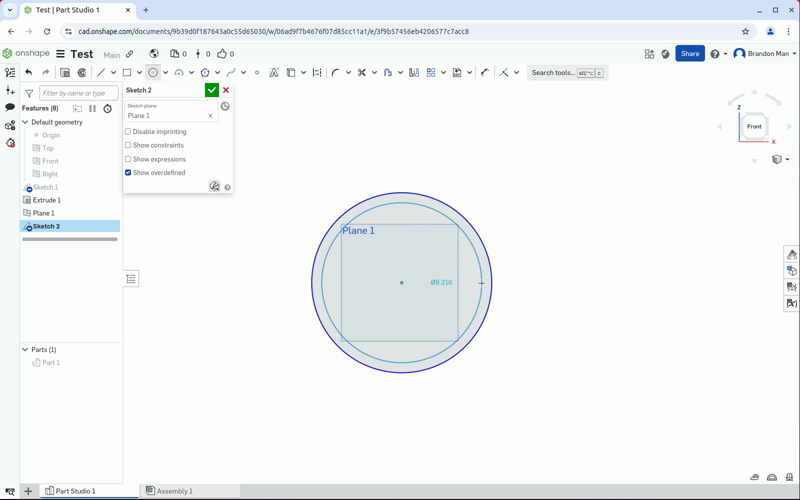
scroll(6)
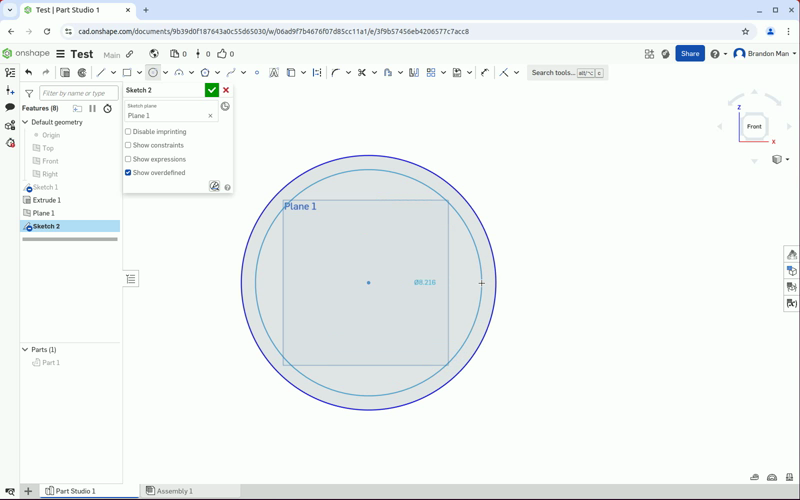
scroll(6)
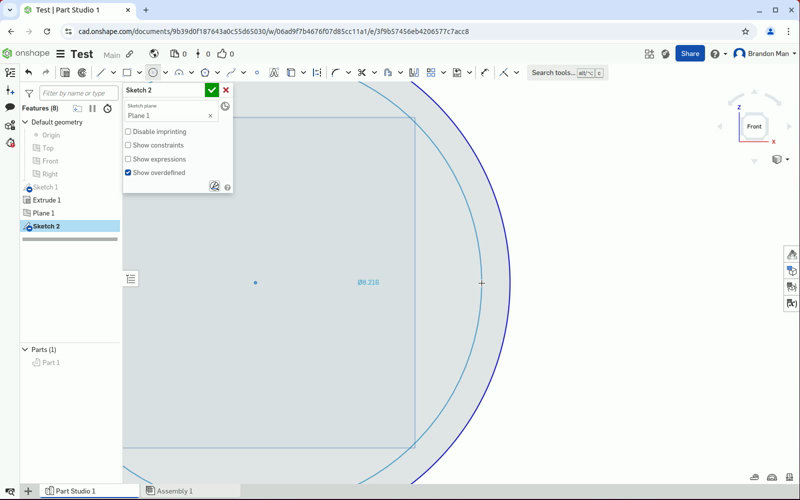
click(481, 282)
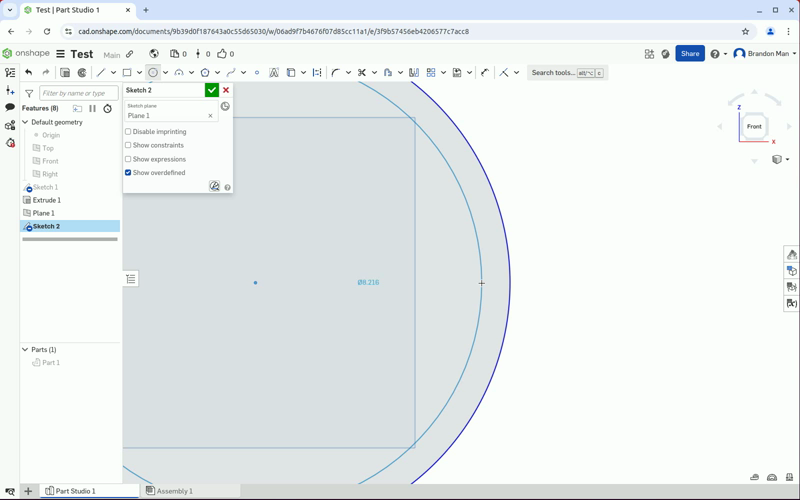
scroll(-6)
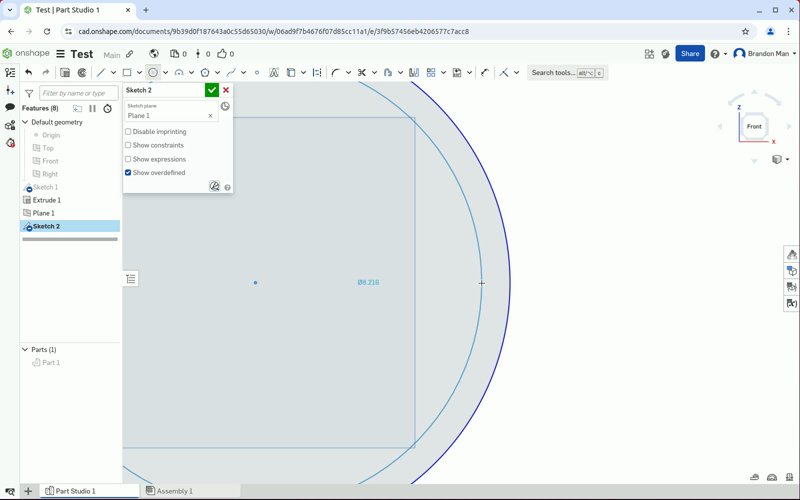
scroll(-6)
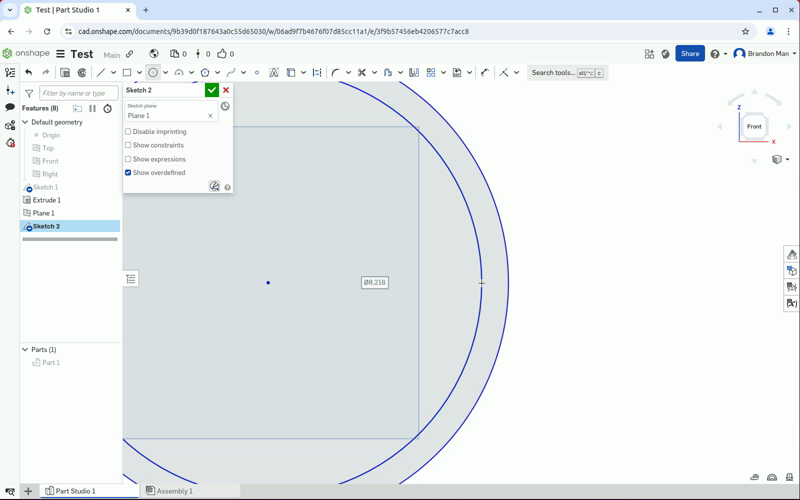
scroll(-6)
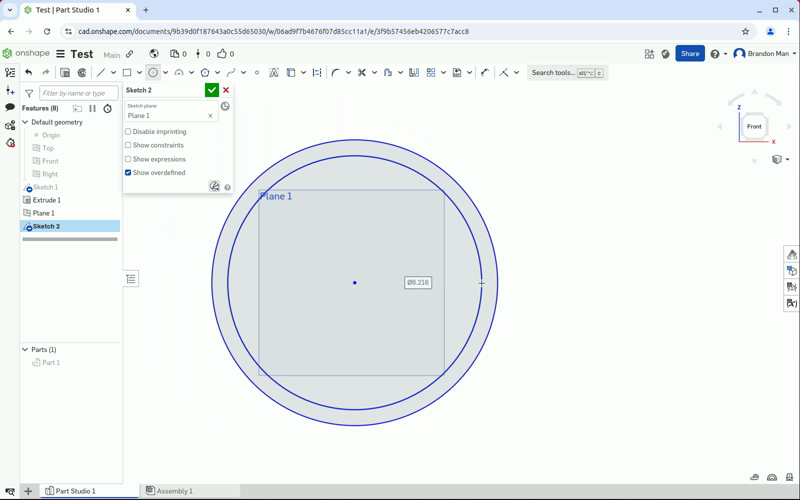
scroll(-6)
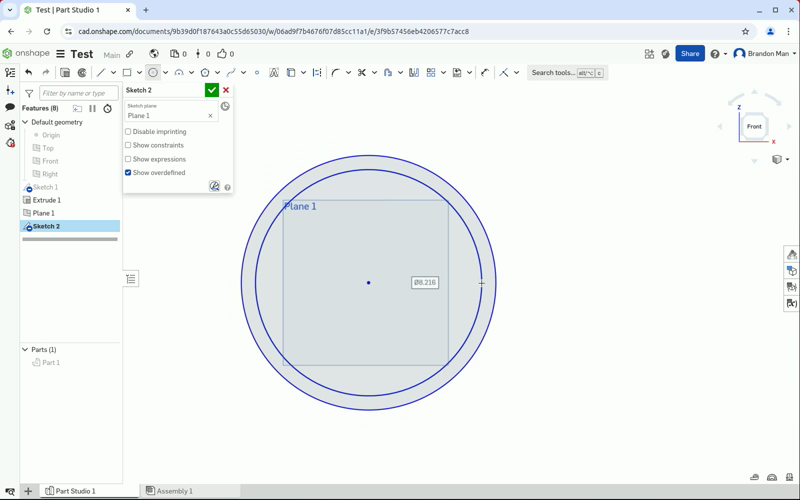
scroll(-6)
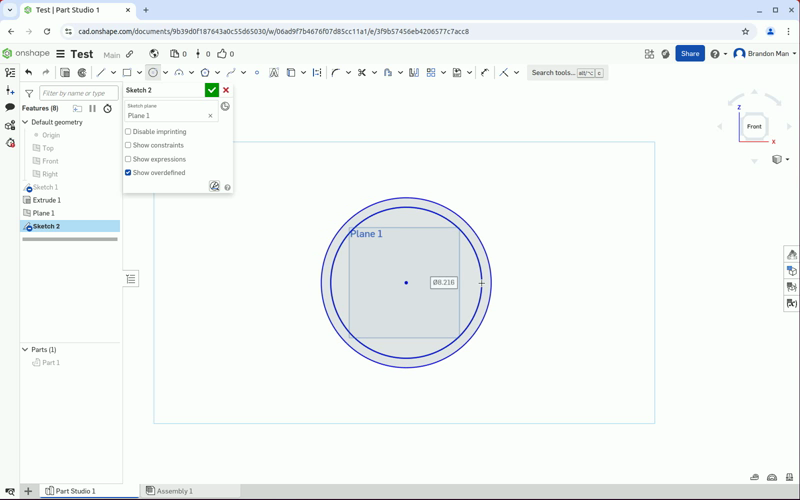
scroll(-6)
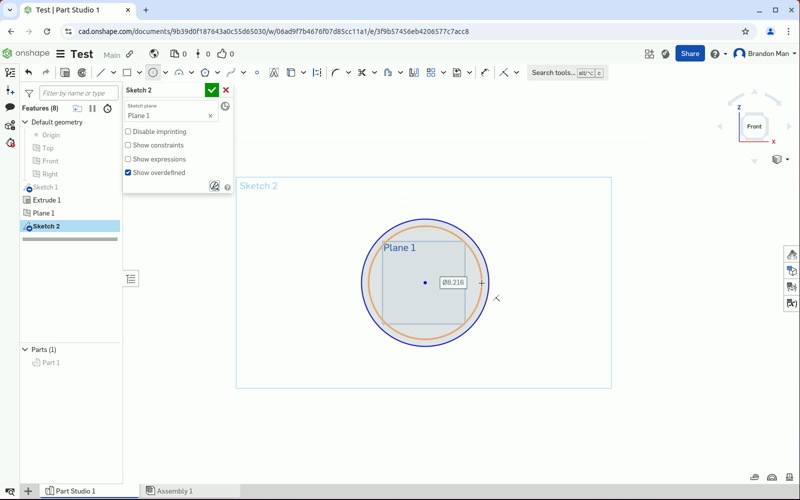
scroll(-6)
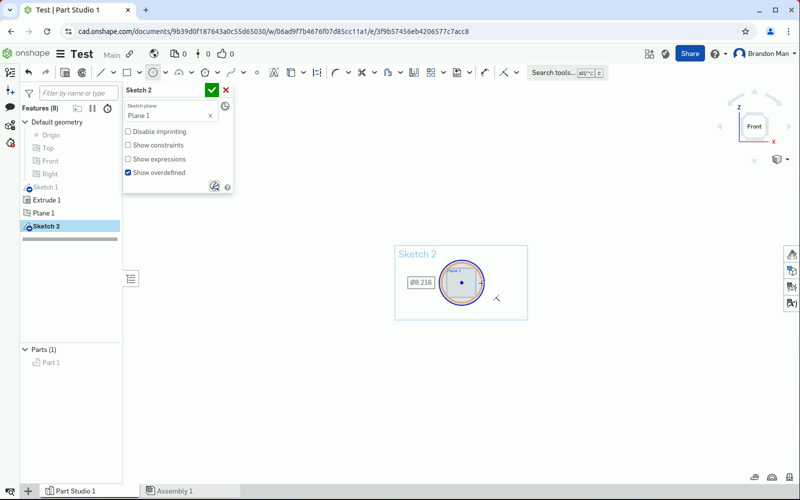
key(esc)
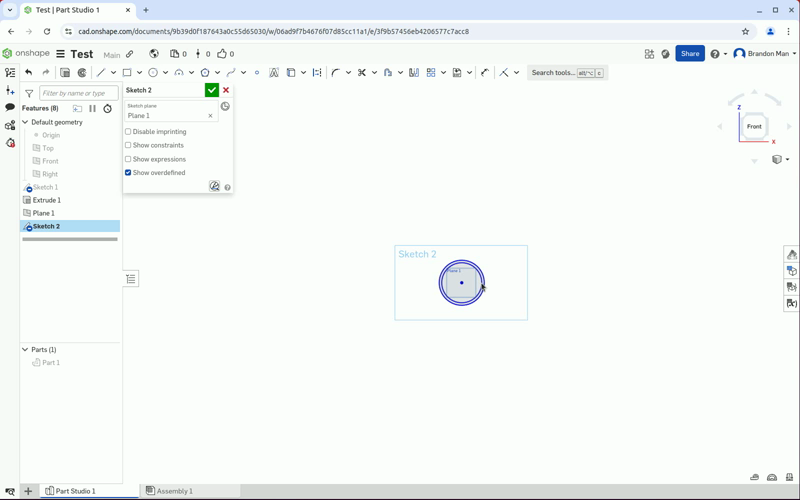
mouse_move(477, 297)
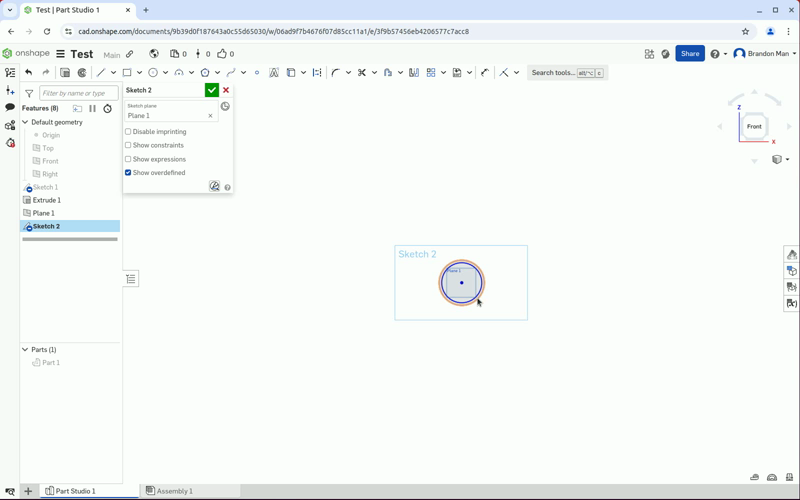
scroll(6)
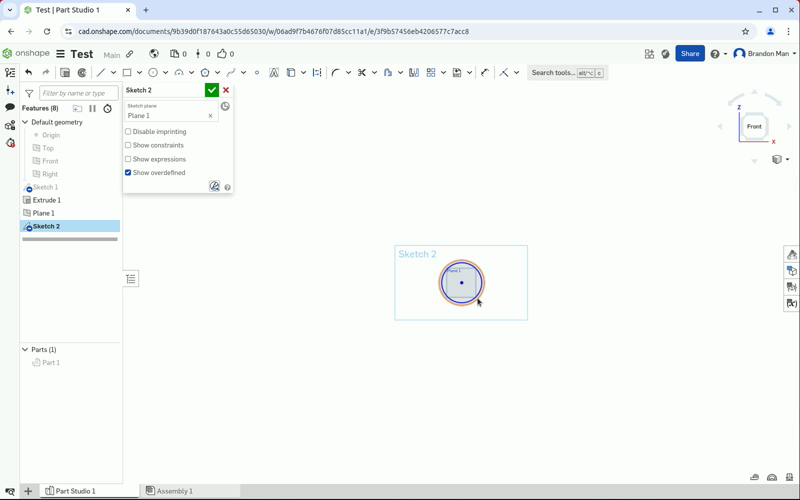
scroll(6)
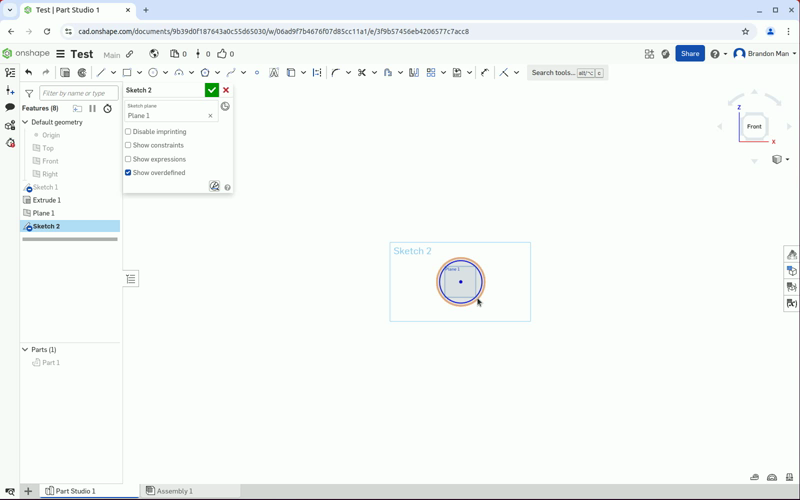
scroll(6)
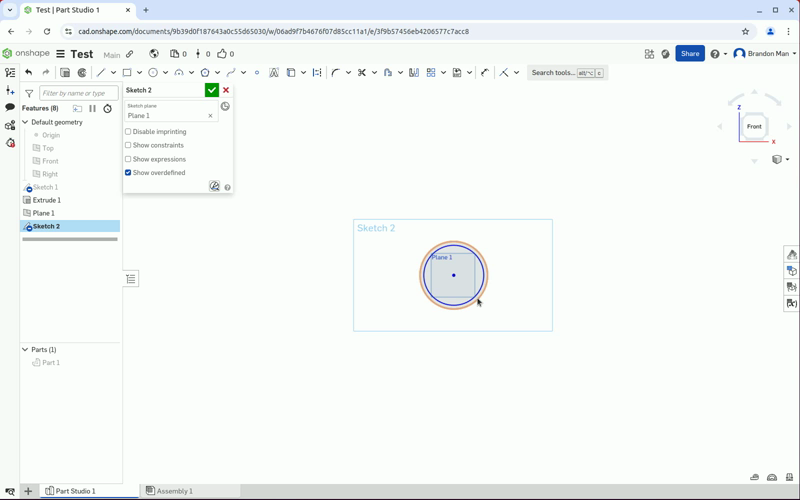
scroll(6)
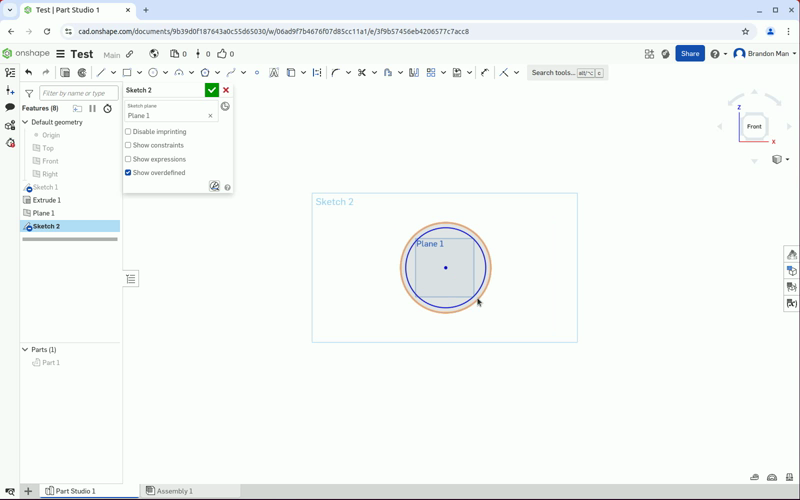
scroll(6)
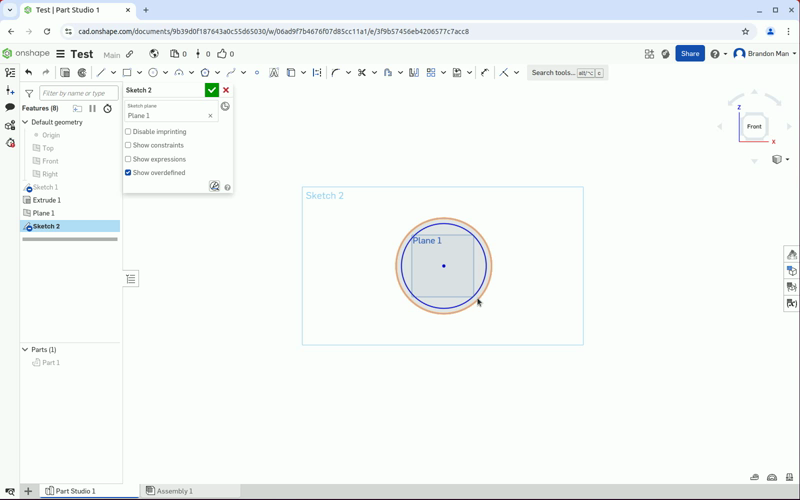
scroll(6)
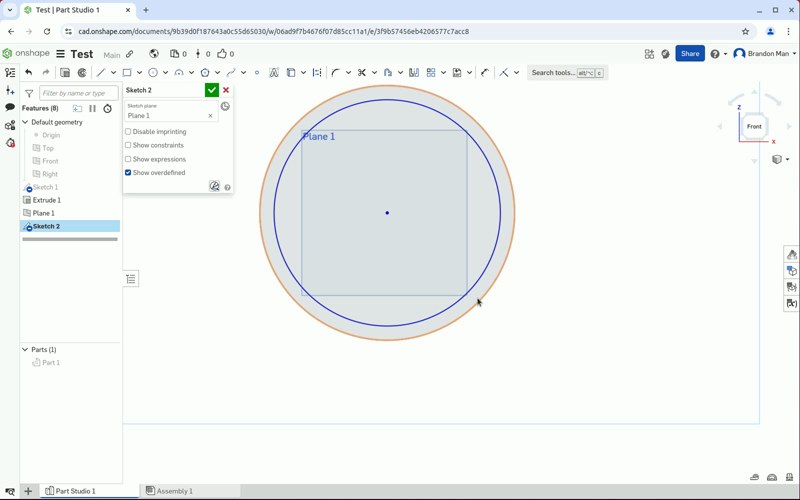
scroll(6)
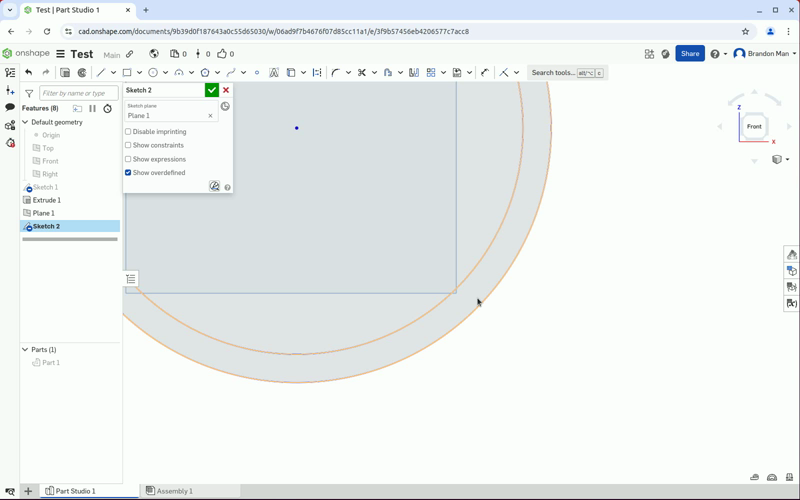
click(477, 297)
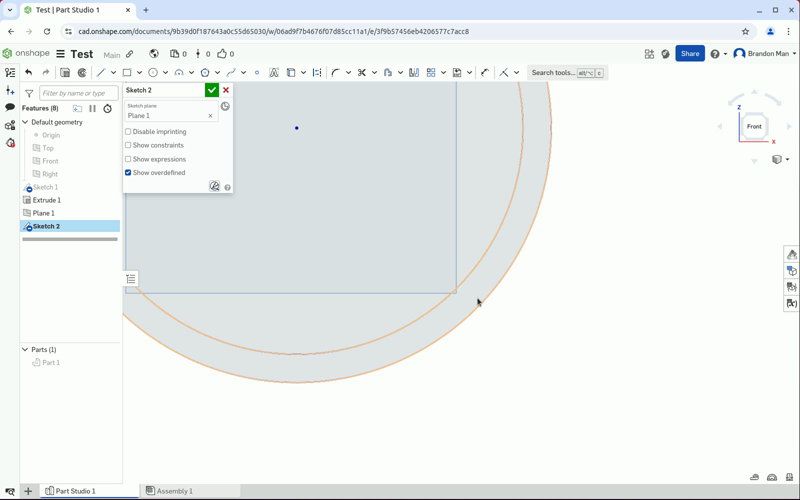
scroll(-6)
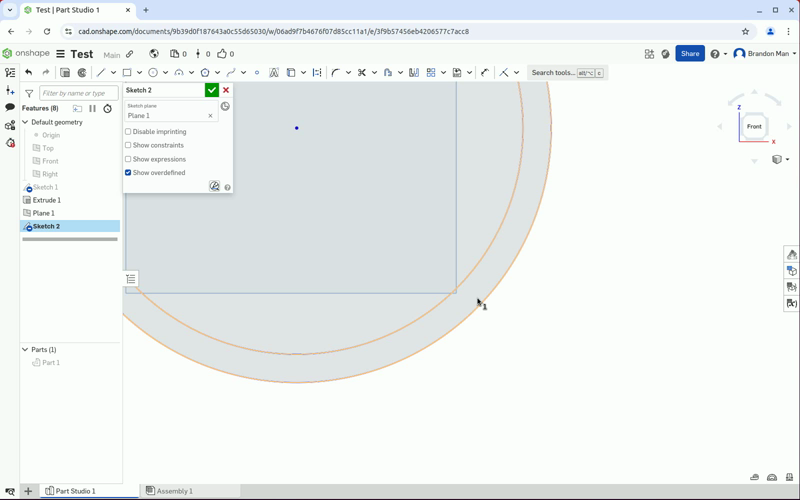
scroll(-6)
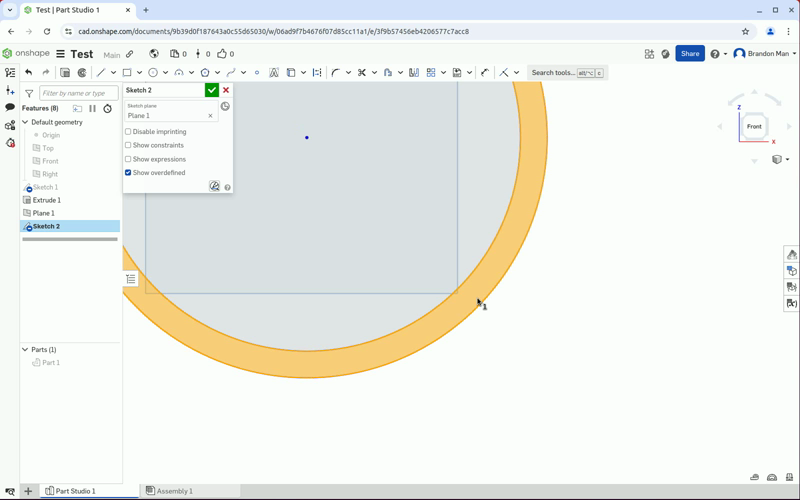
scroll(-6)
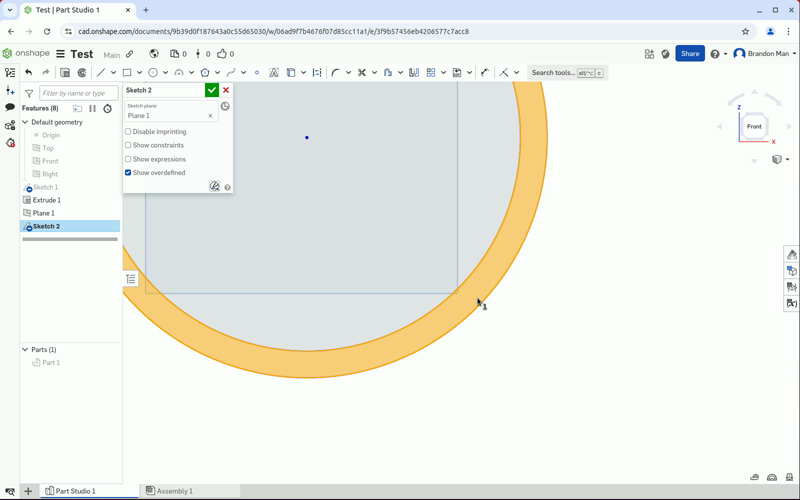
scroll(-6)
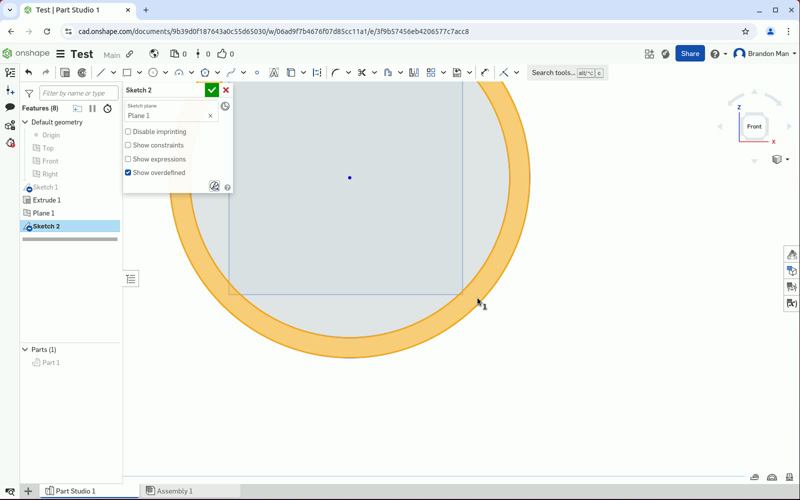
scroll(-6)
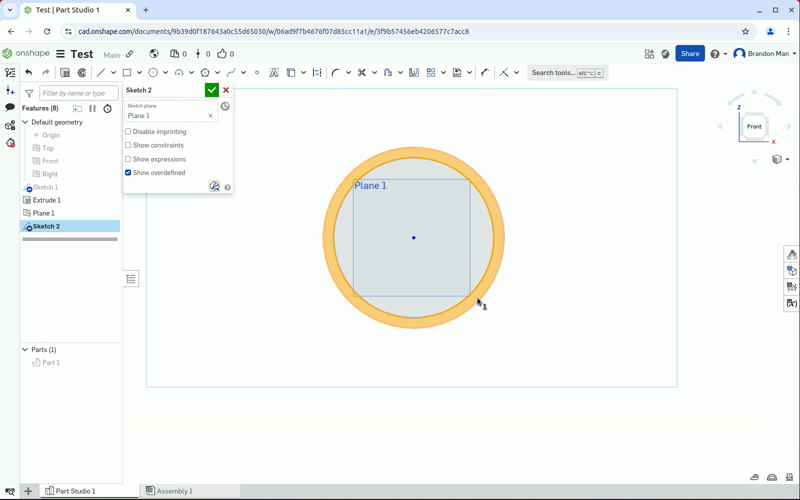
scroll(-6)
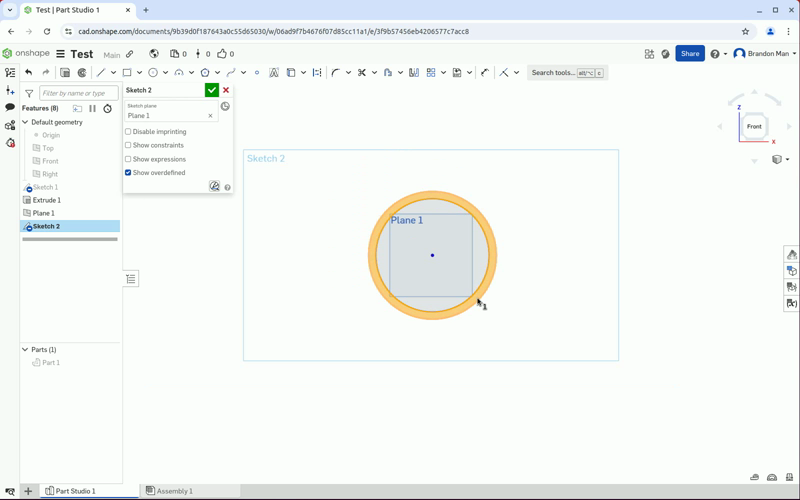
scroll(-6)
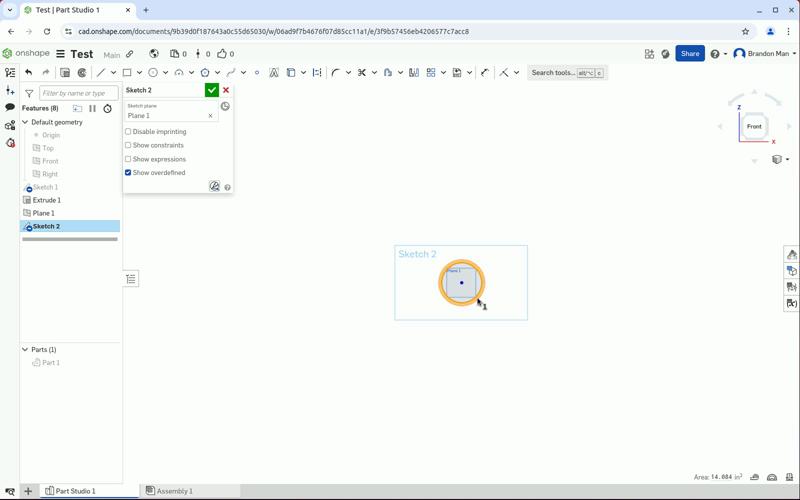
mouse_move(73, 352)
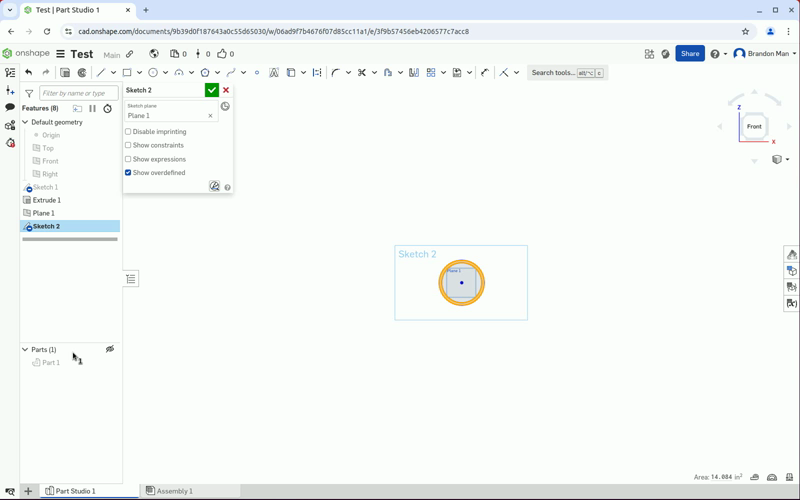
key(shift+y)
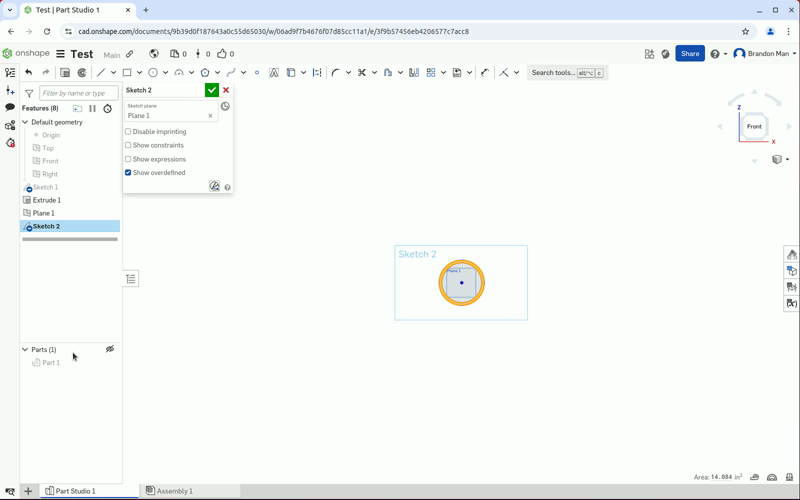
key(shift+e)
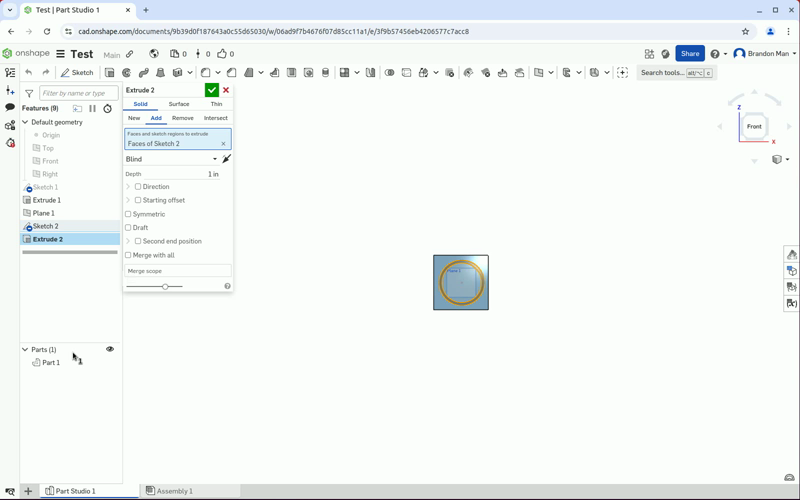
mouse_move(143, 106)
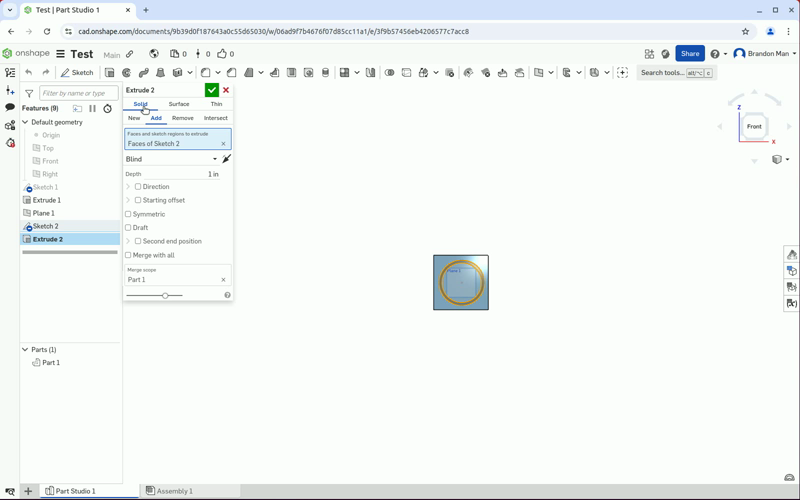
click(143, 106)
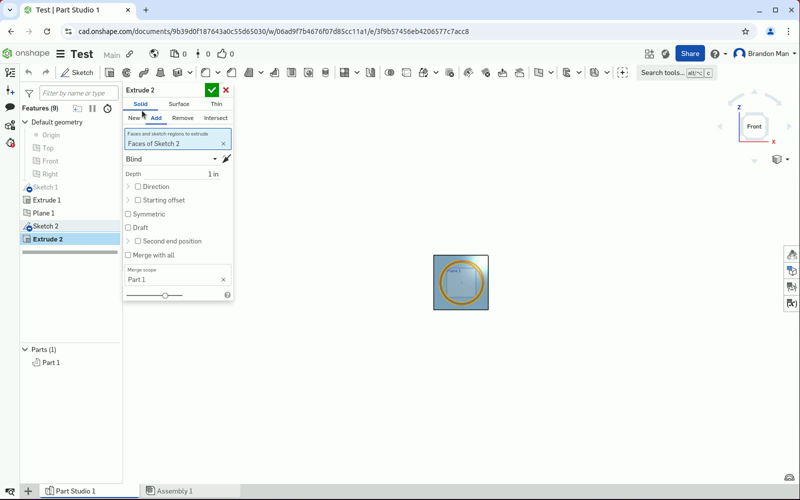
mouse_move(137, 120)
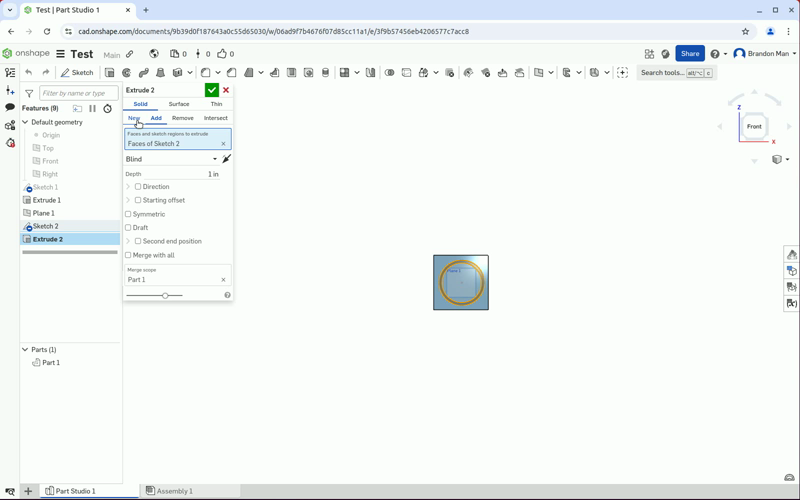
click(137, 120)
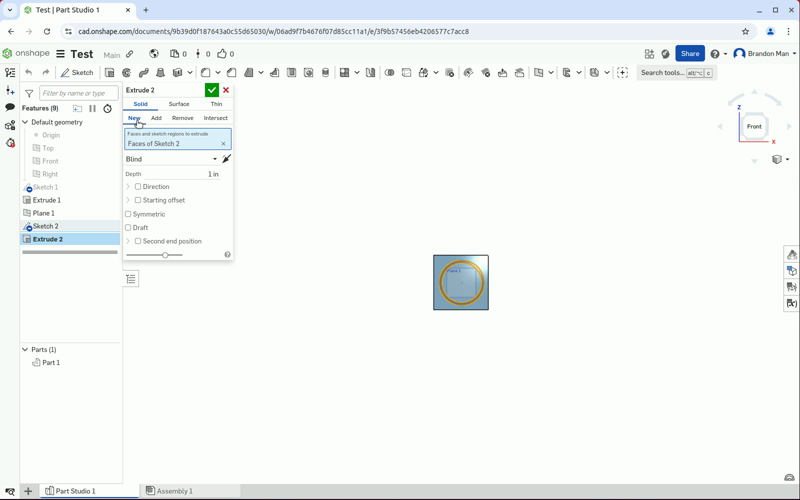
key(tab, 4)
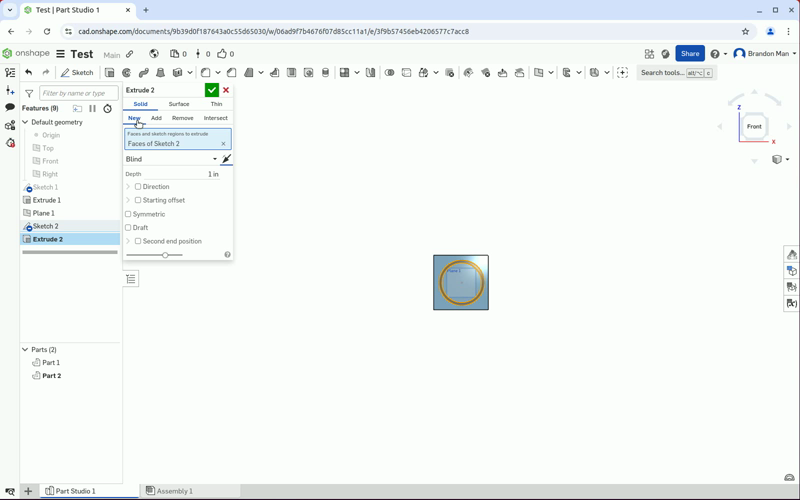
text(3.851)
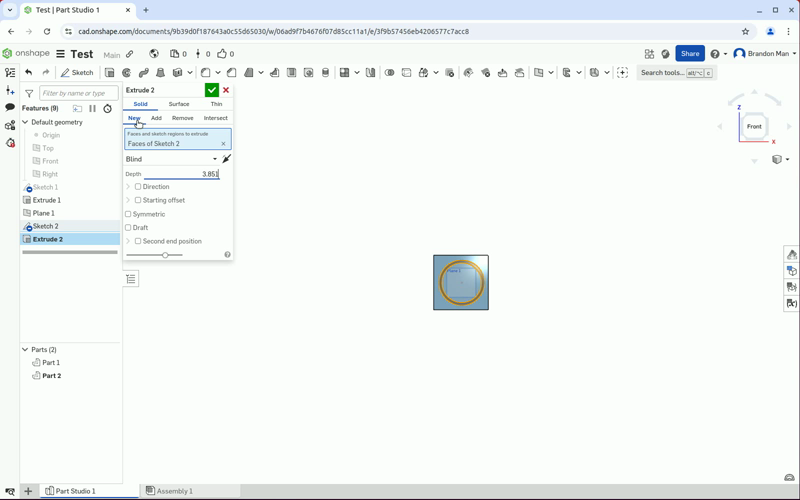
key(enter)
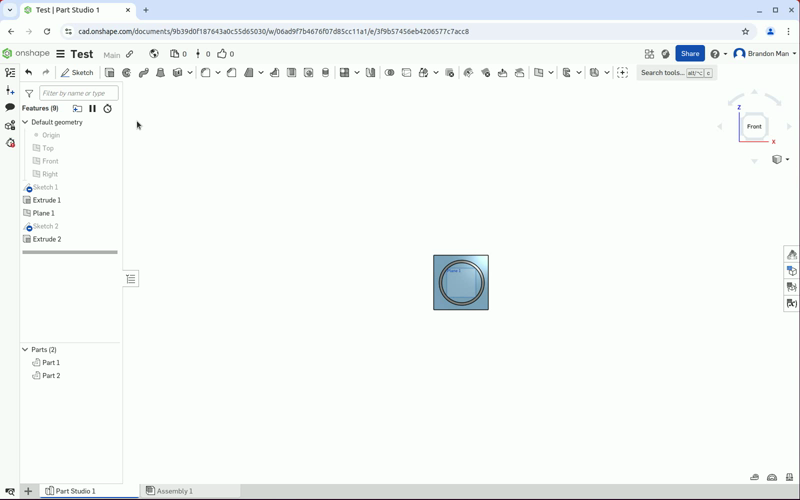
key(shift+h)
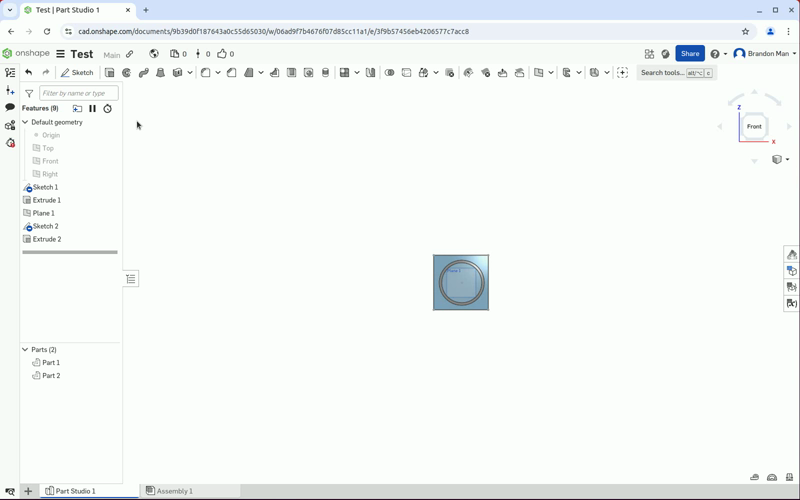
key(shift+h)
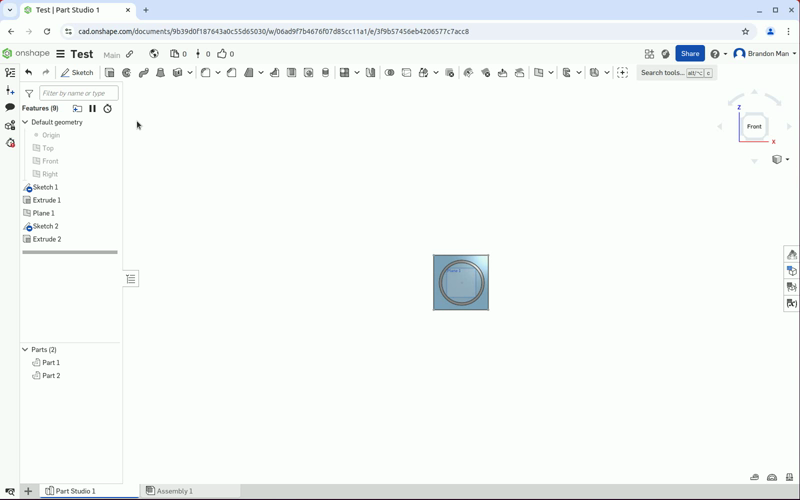
key(shift+7)
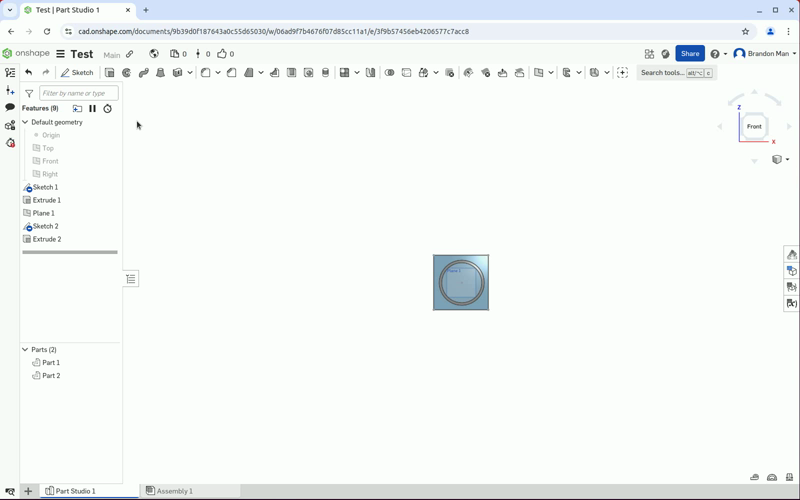
key(left, 2)
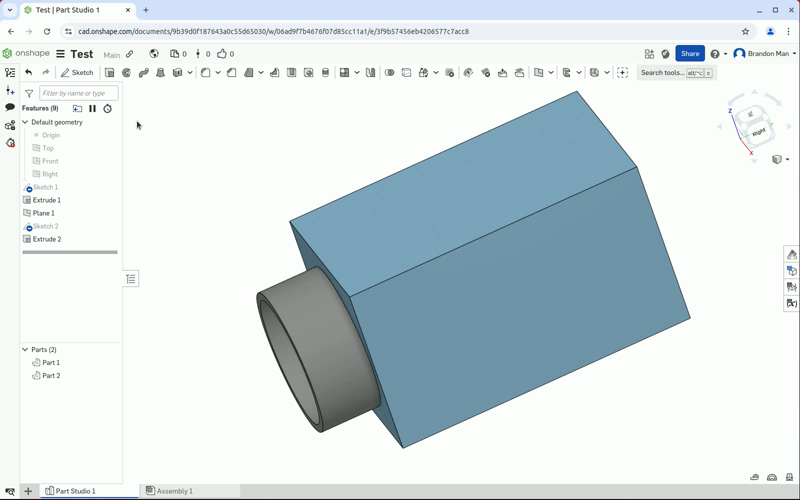
key(down, 2)
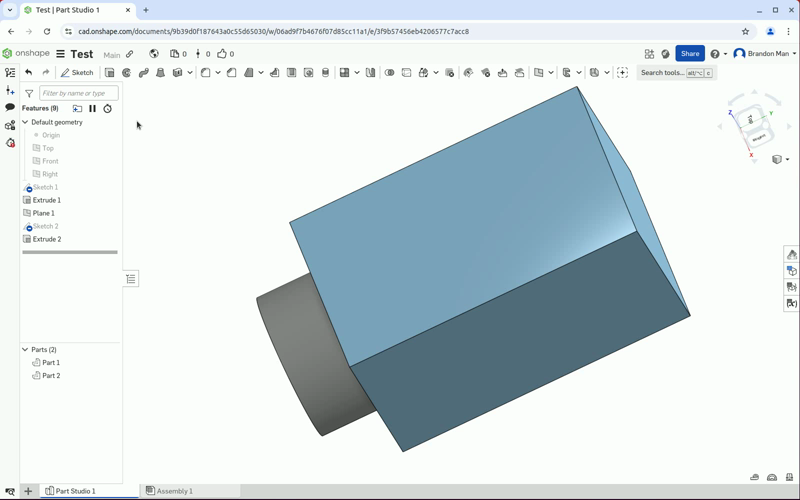
key(up, 2)
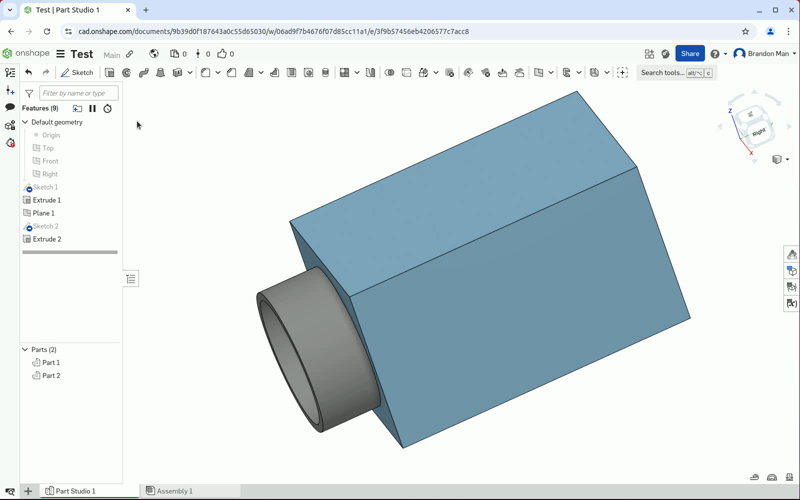
key(right, 2)
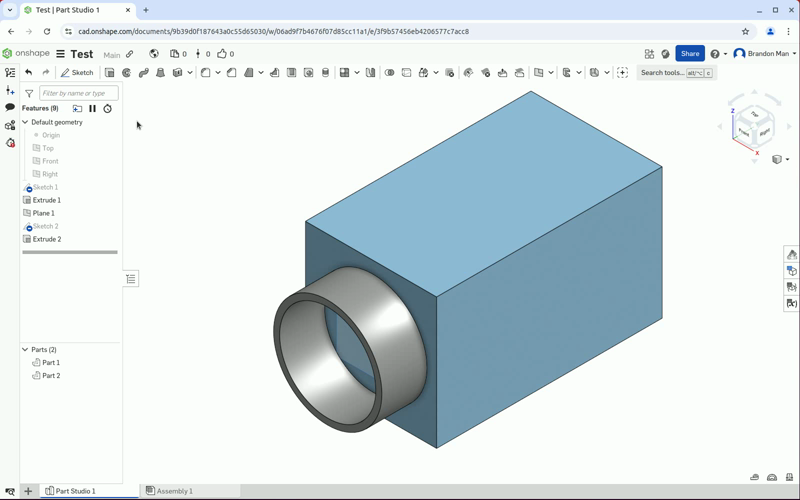
mouse_move(73, 189)
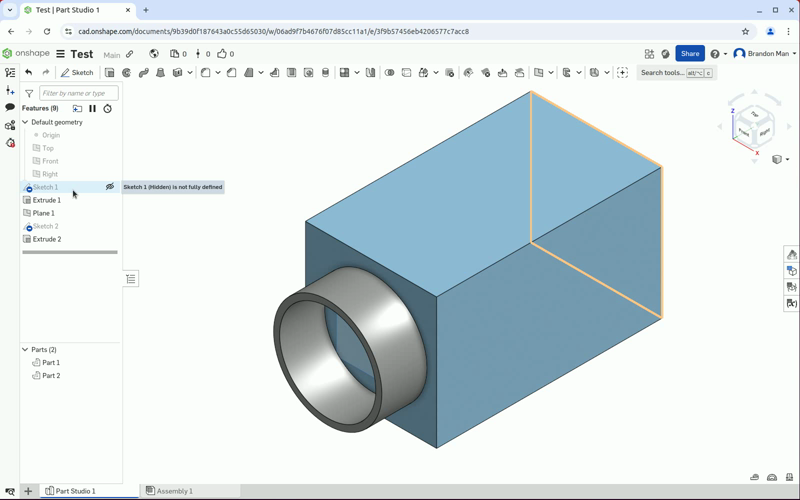
click(73, 189)